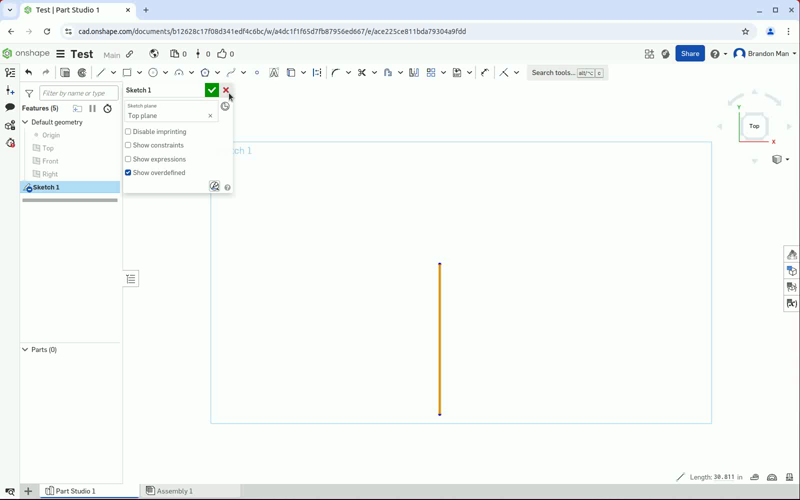
key(shift+h)
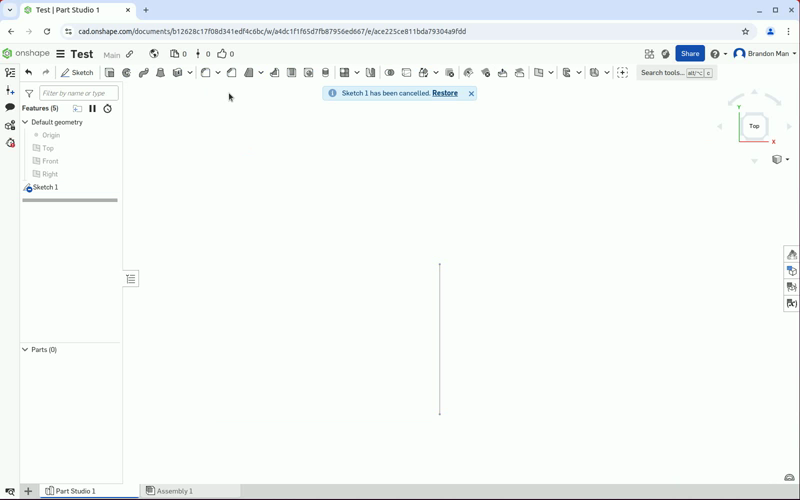
key(shift+s)
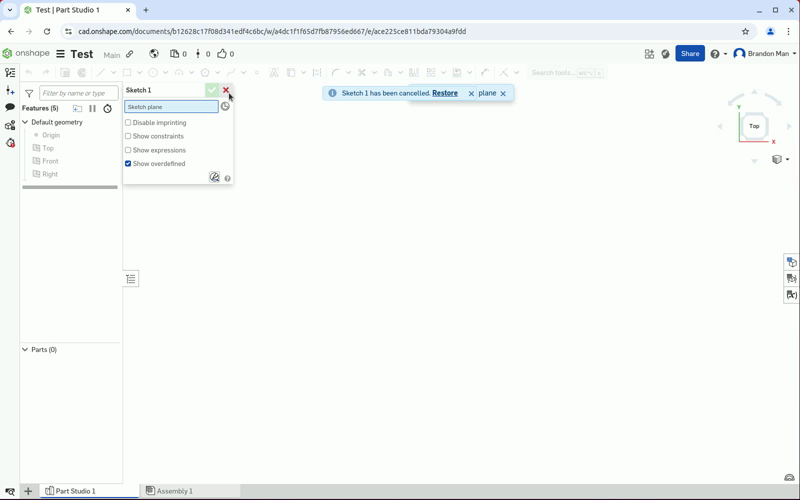
mouse_move(73, 150)
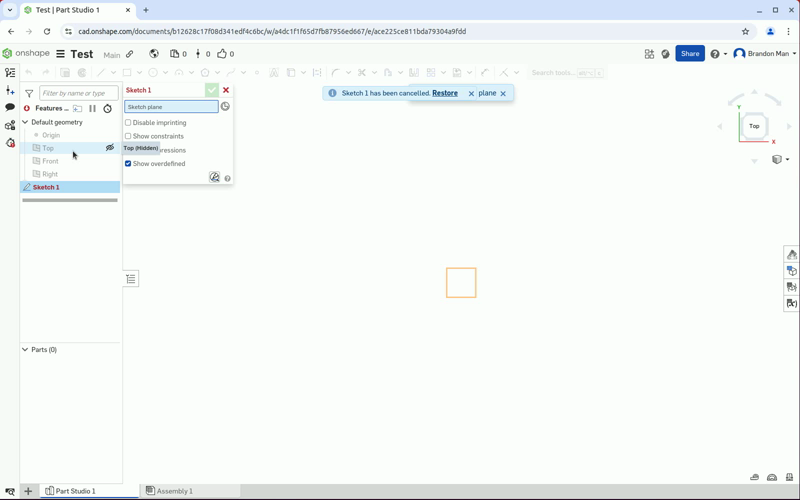
click(73, 150)
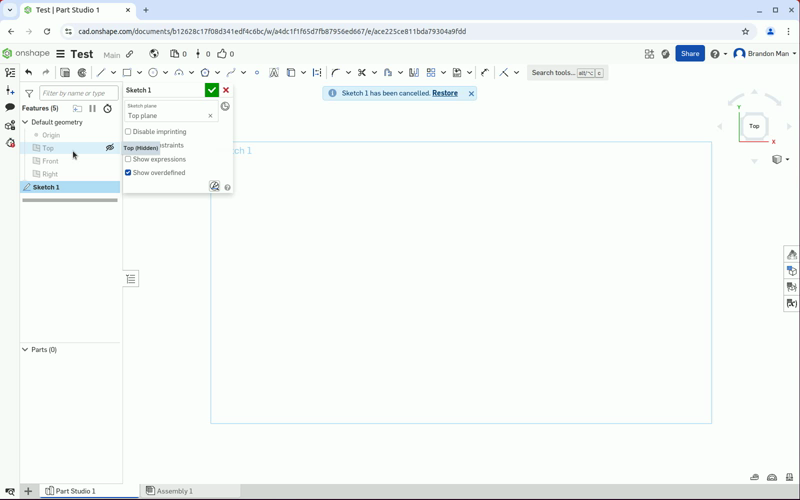
mouse_move(73, 352)
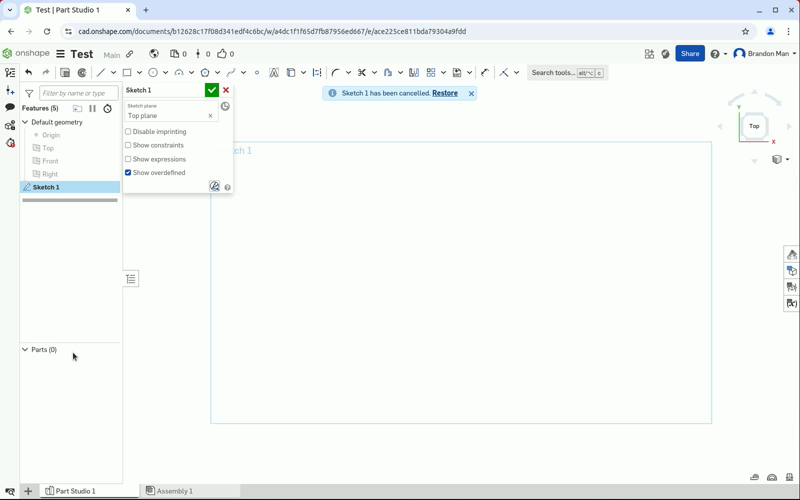
key(y)
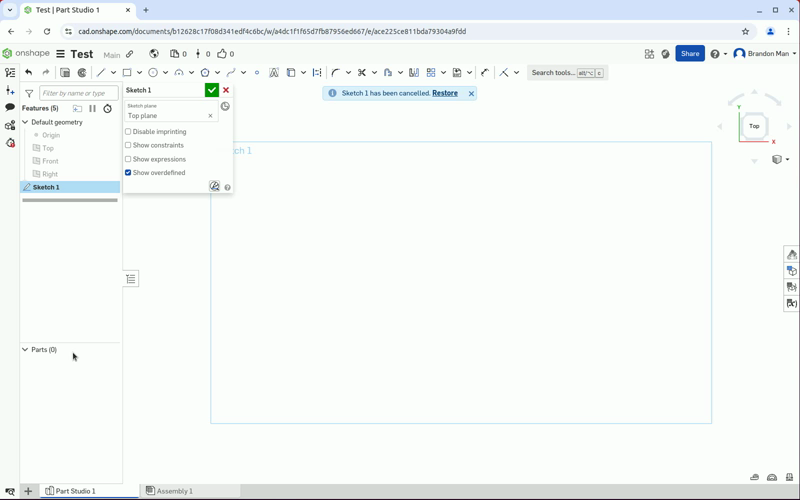
key(l)
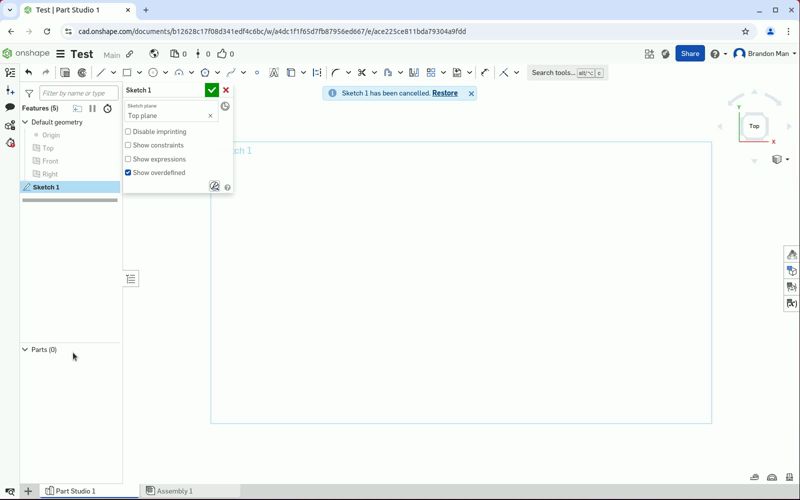
key_down(shift)
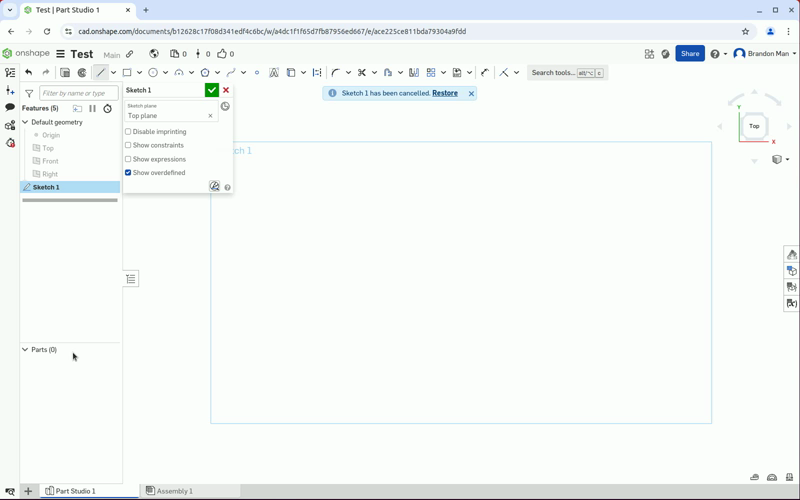
mouse_move(348, 298)
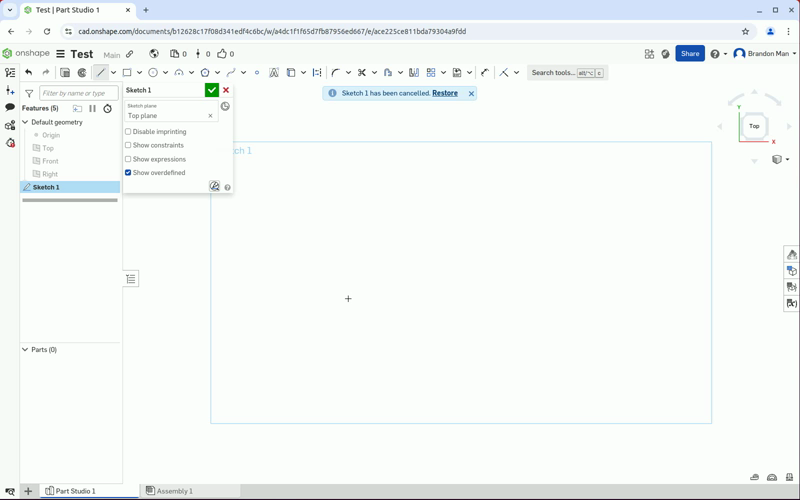
click(348, 298)
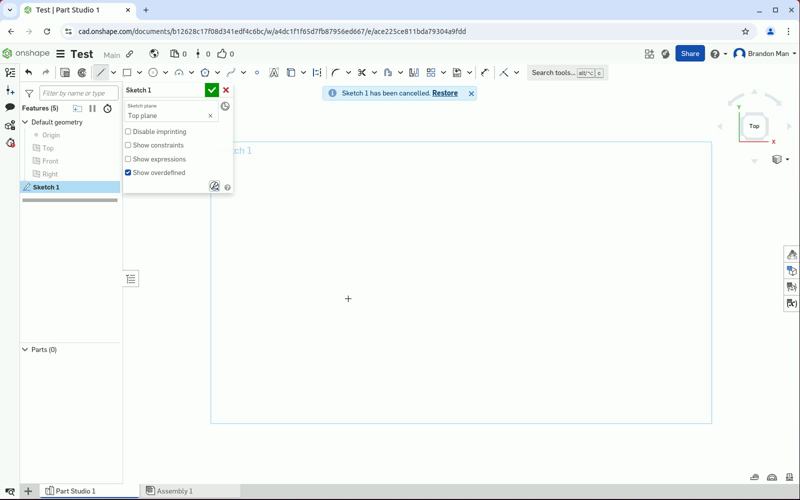
key_up(shift)
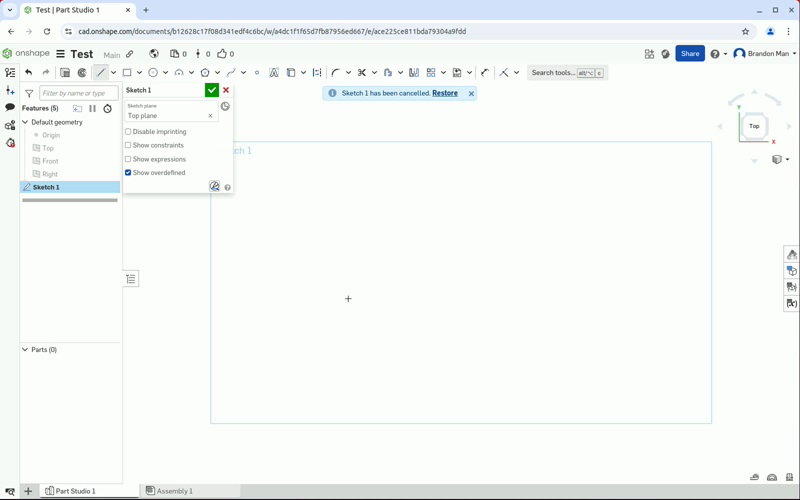
key_down(shift)
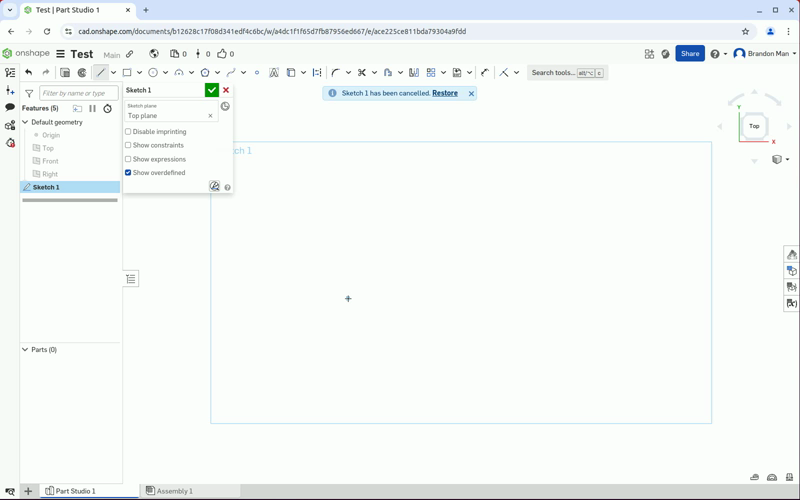
mouse_move(486, 298)
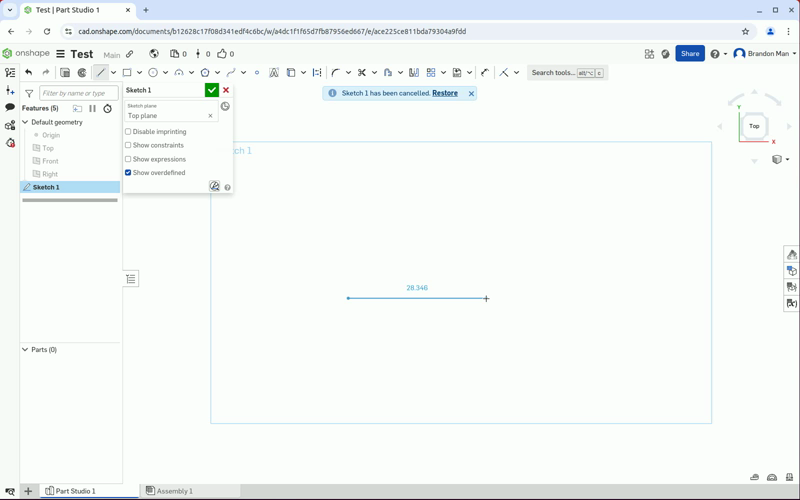
click(486, 298)
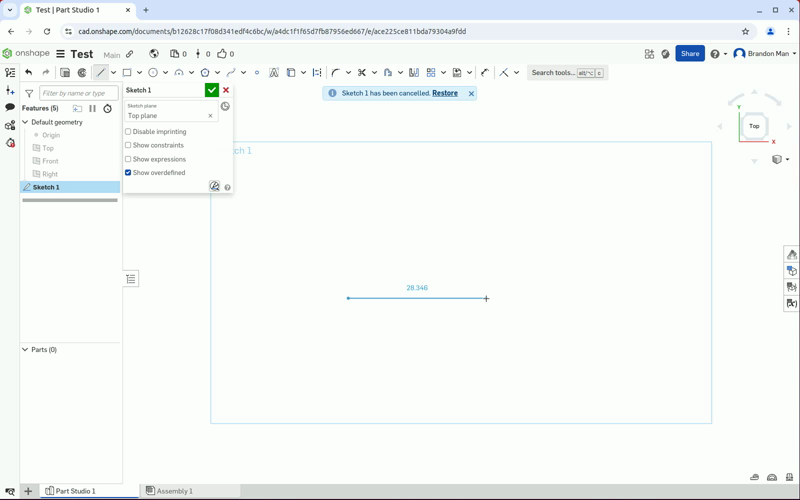
key_up(shift)
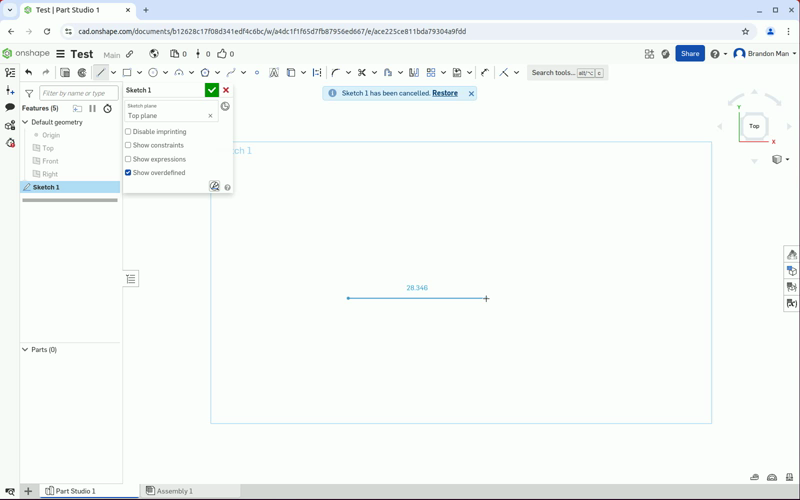
key_down(shift)
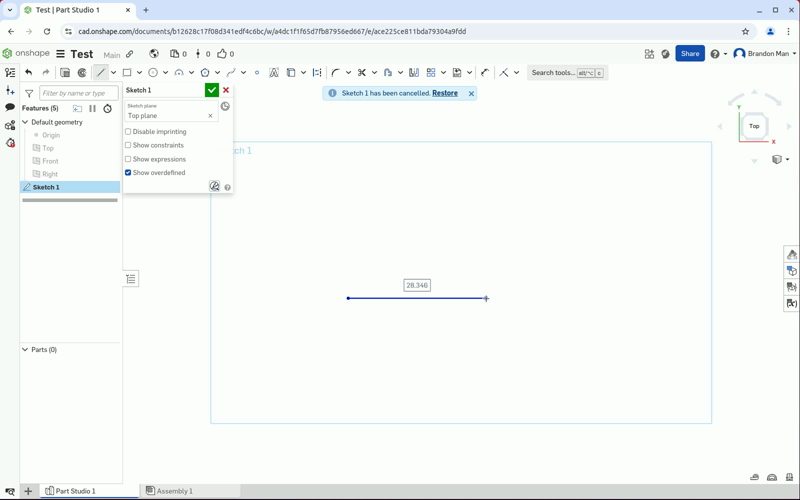
mouse_move(516, 298)
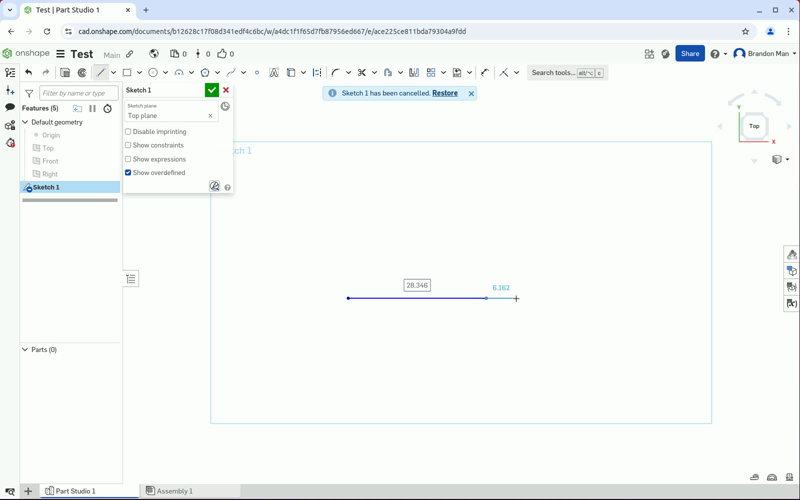
mouse_move(486, 296)
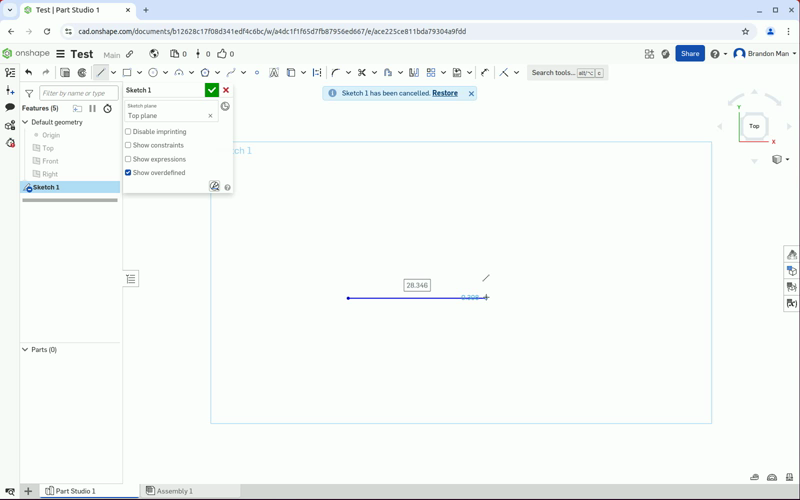
scroll(6)
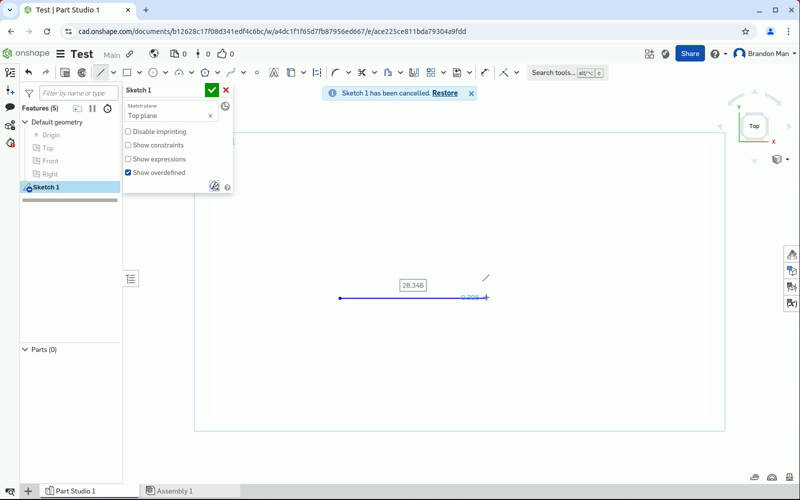
scroll(6)
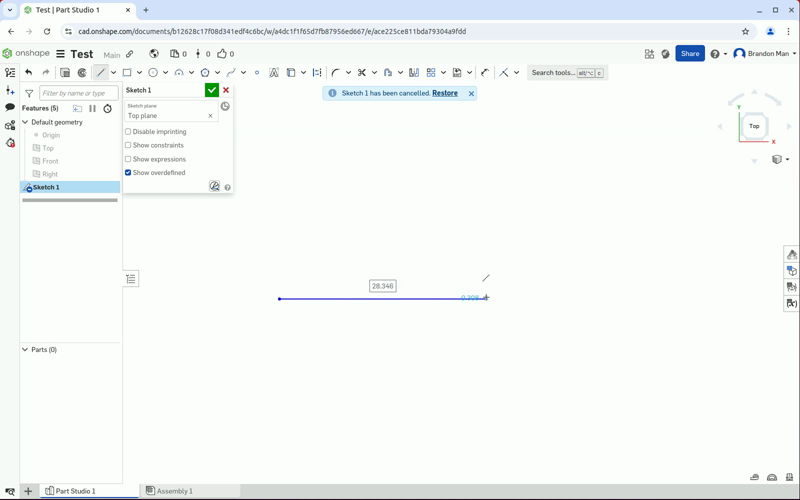
scroll(6)
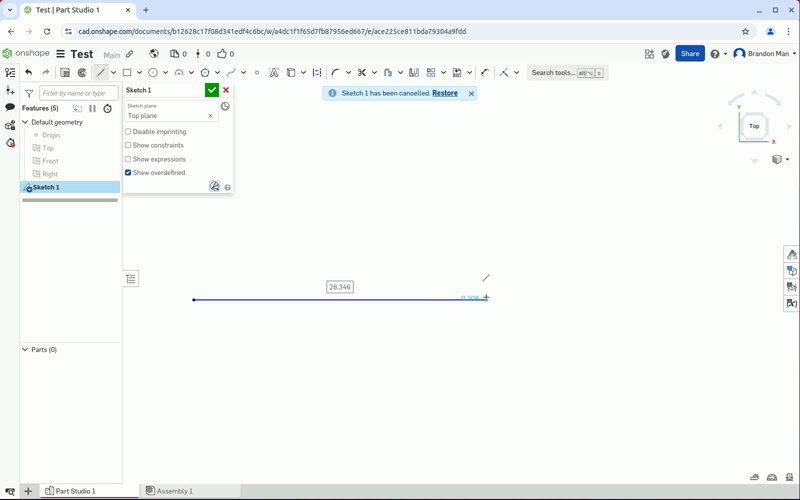
scroll(6)
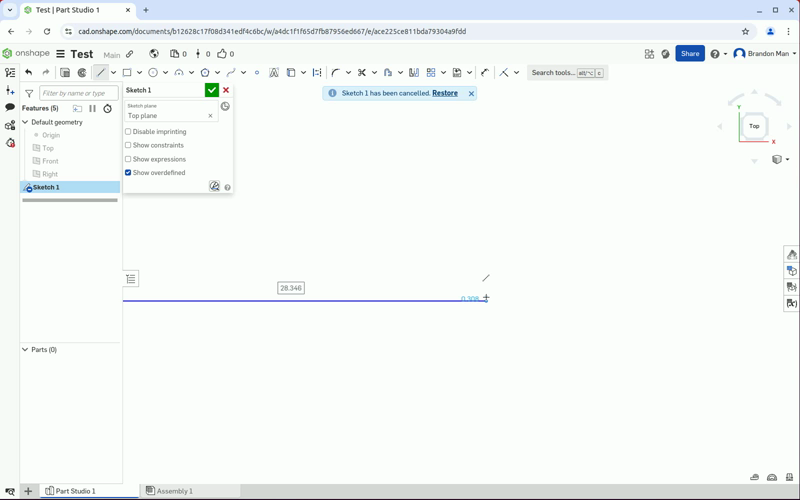
scroll(6)
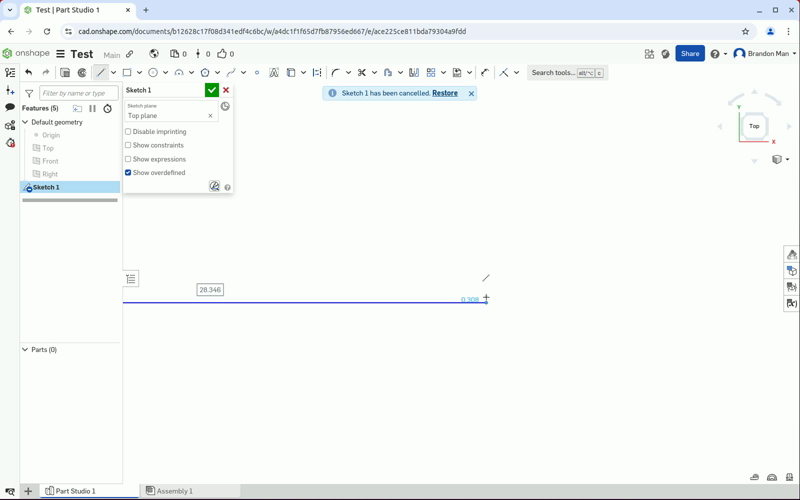
scroll(6)
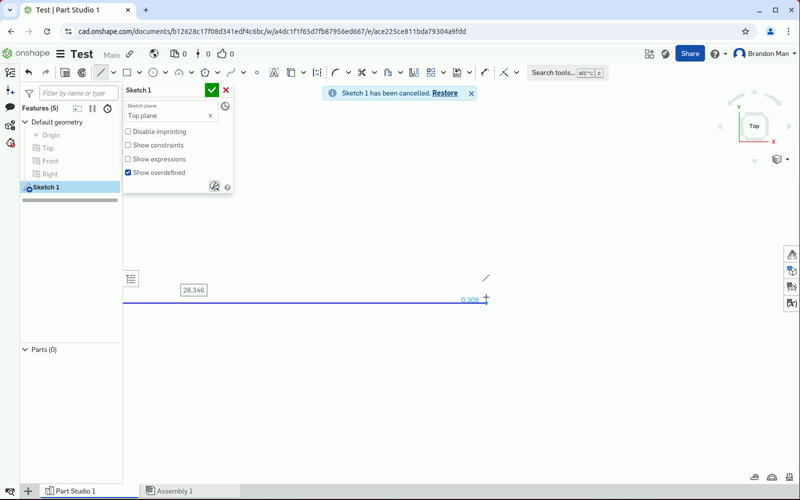
scroll(6)
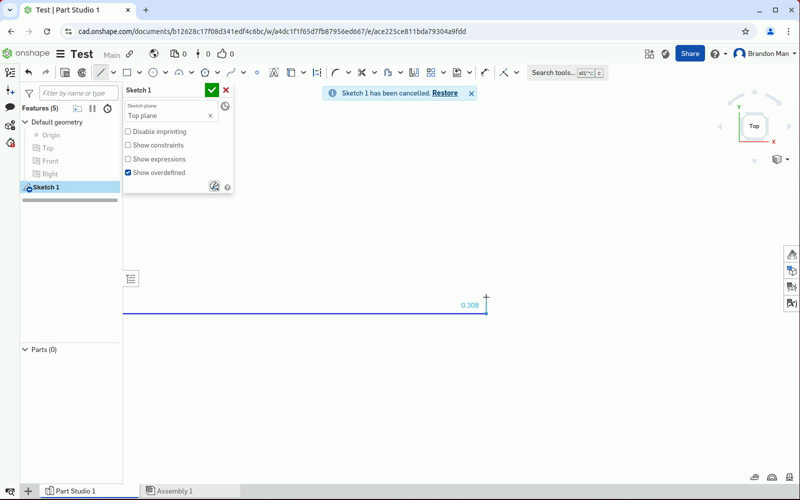
click(486, 296)
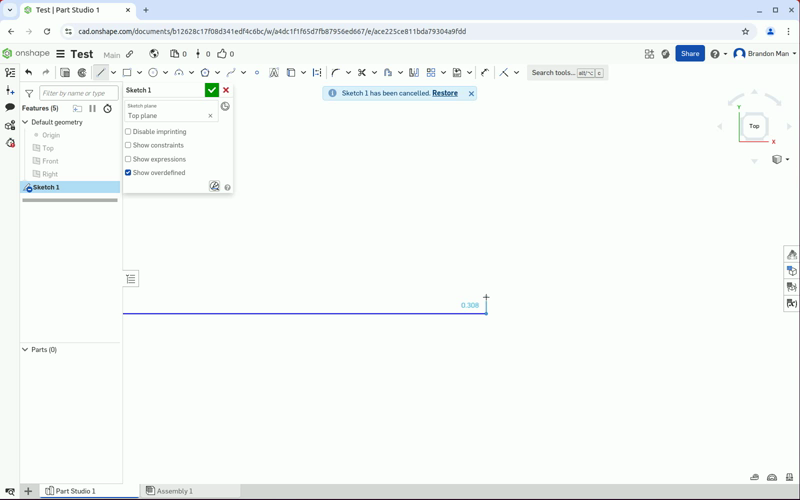
scroll(-6)
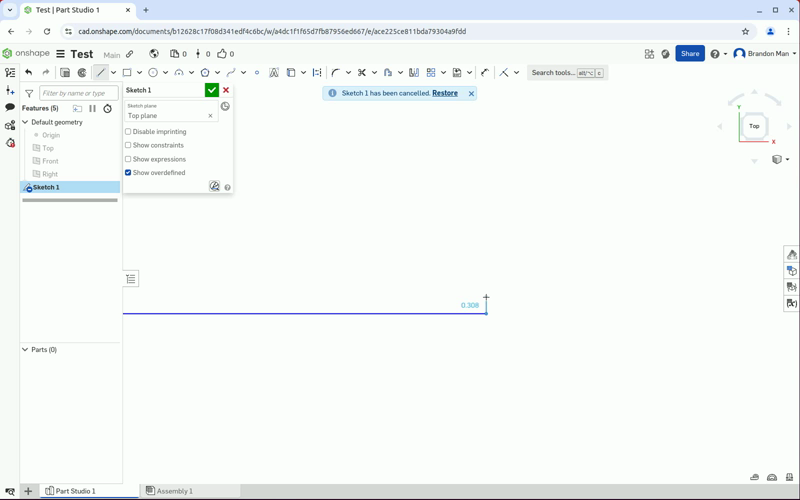
scroll(-6)
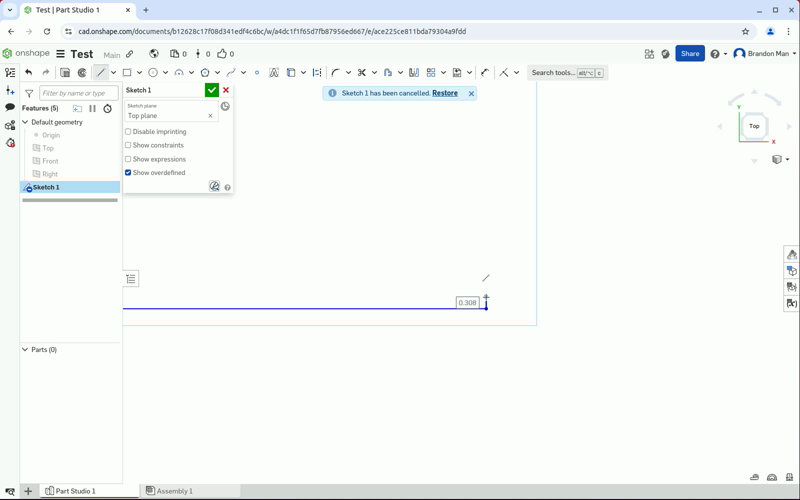
scroll(-6)
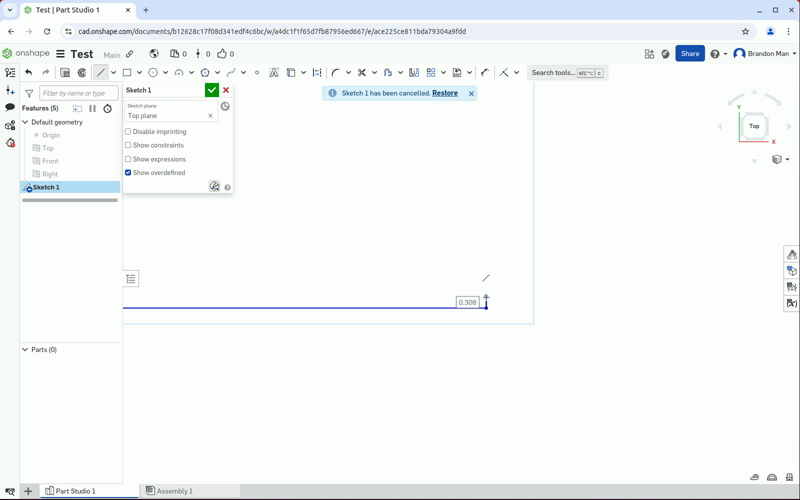
scroll(-6)
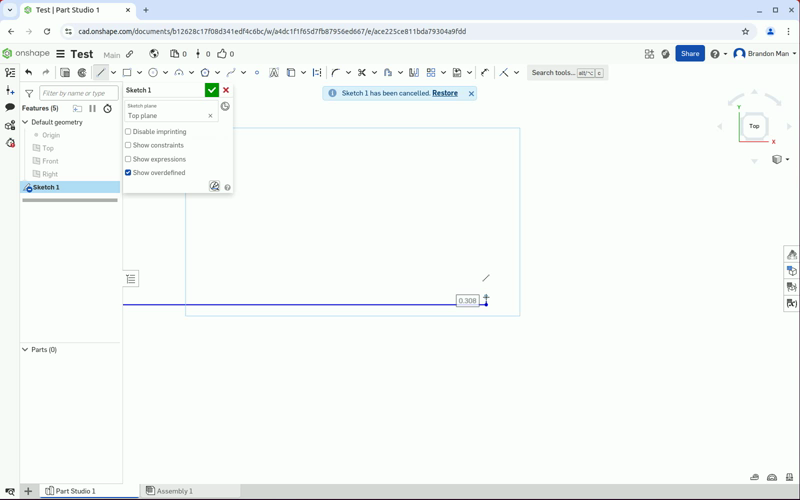
scroll(-6)
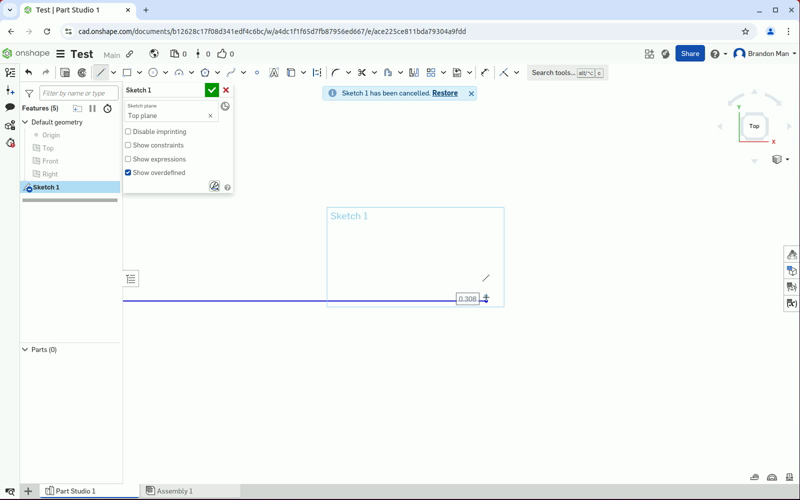
scroll(-6)
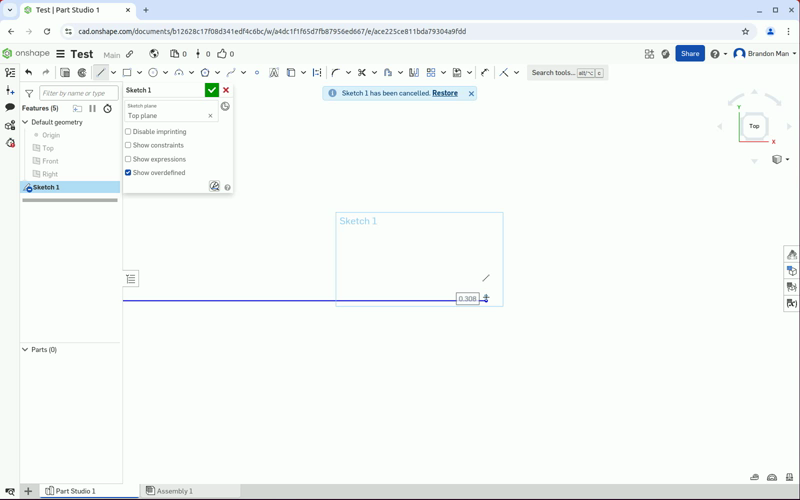
scroll(-6)
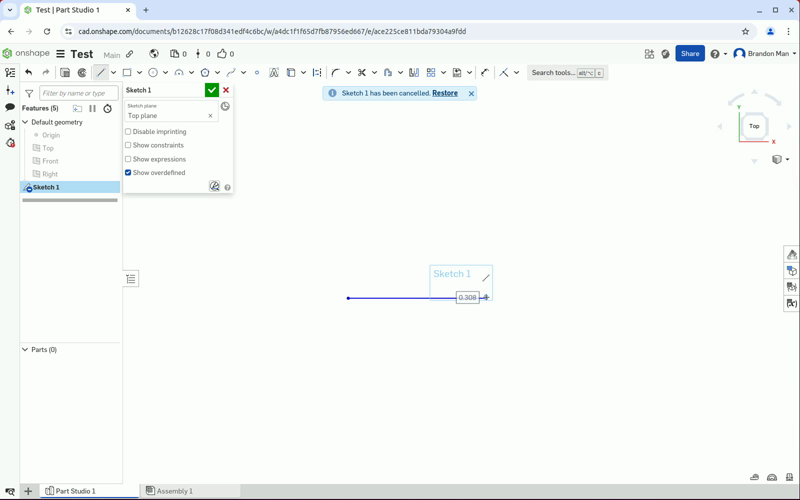
key_up(shift)
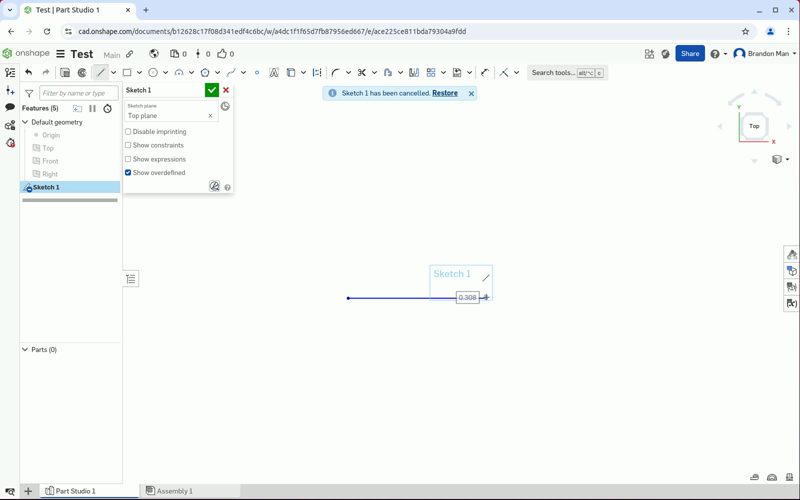
key(esc)
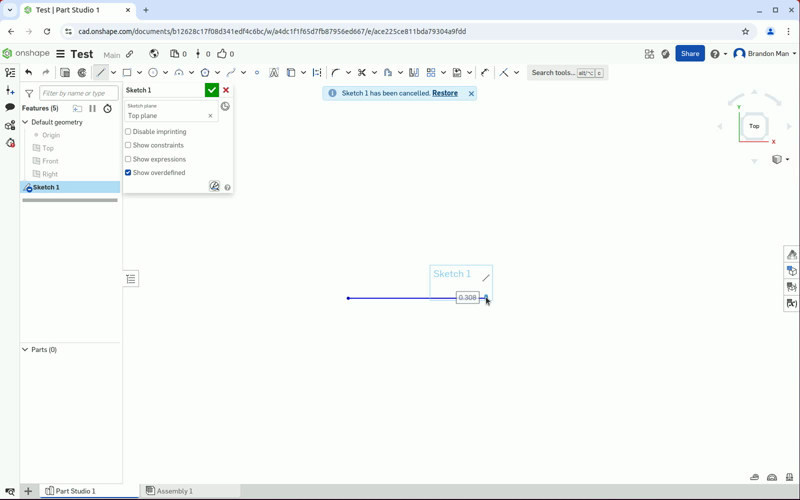
key(a)
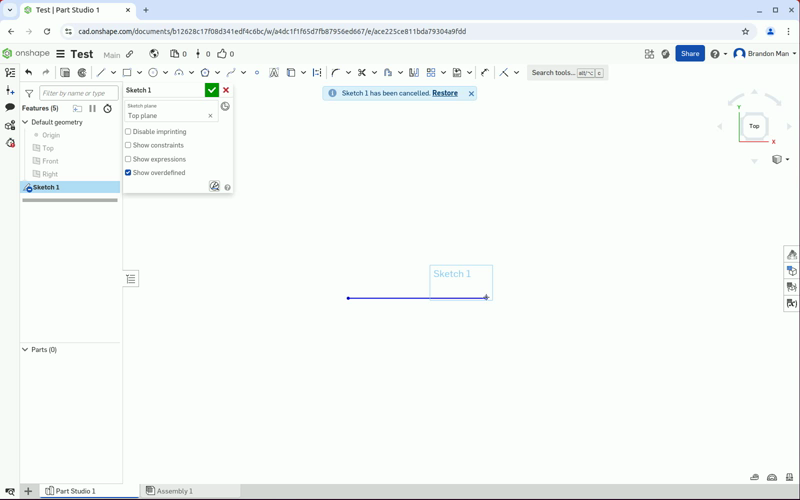
mouse_move(486, 296)
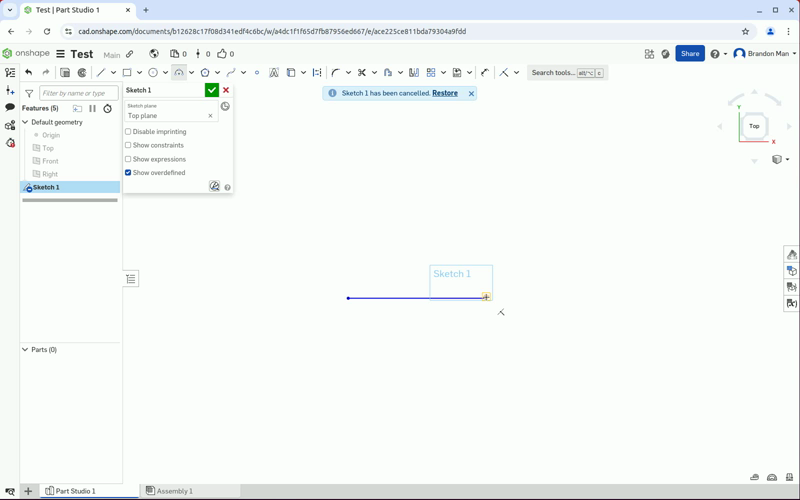
scroll(6)
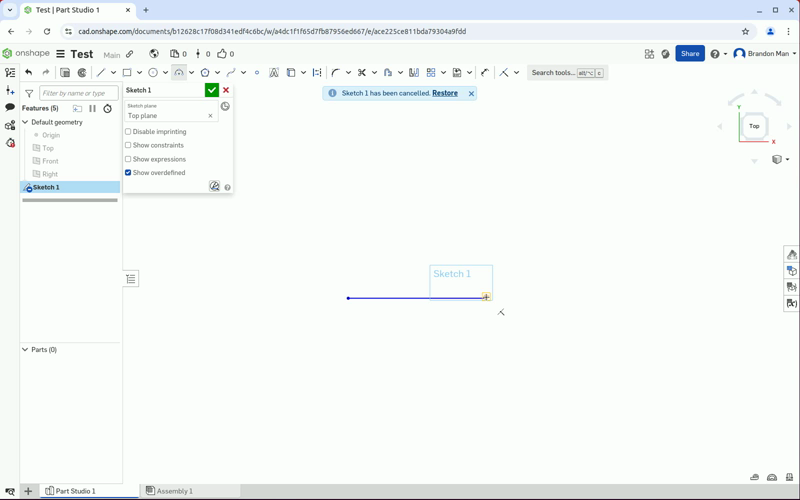
scroll(6)
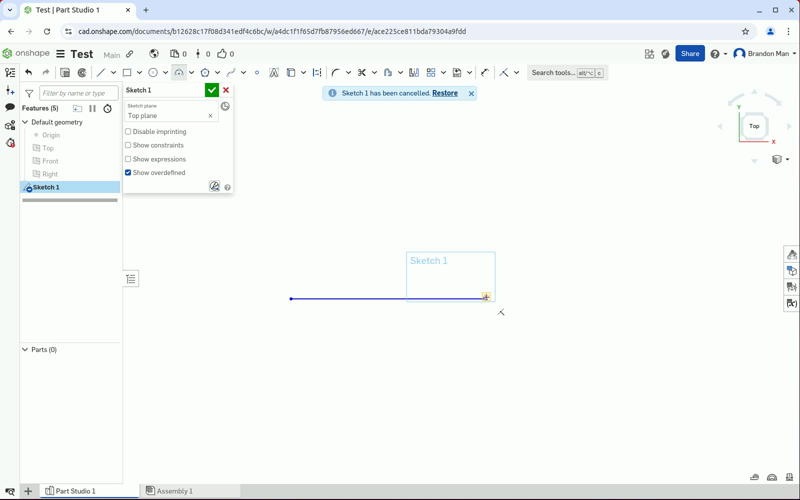
scroll(6)
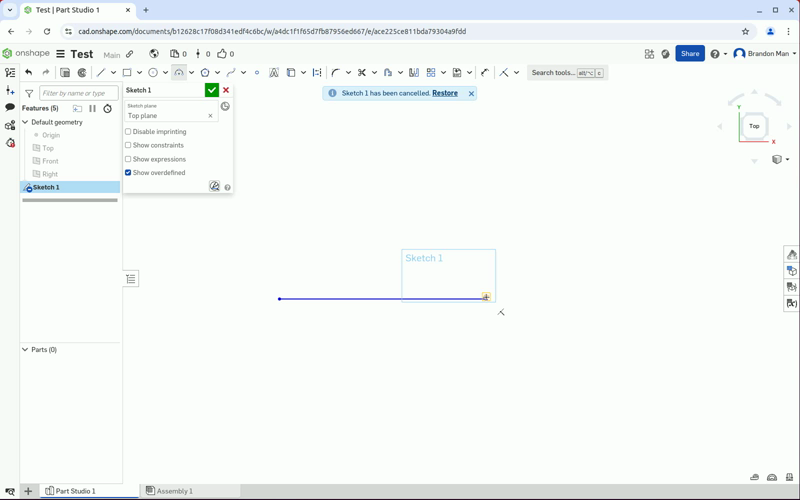
scroll(6)
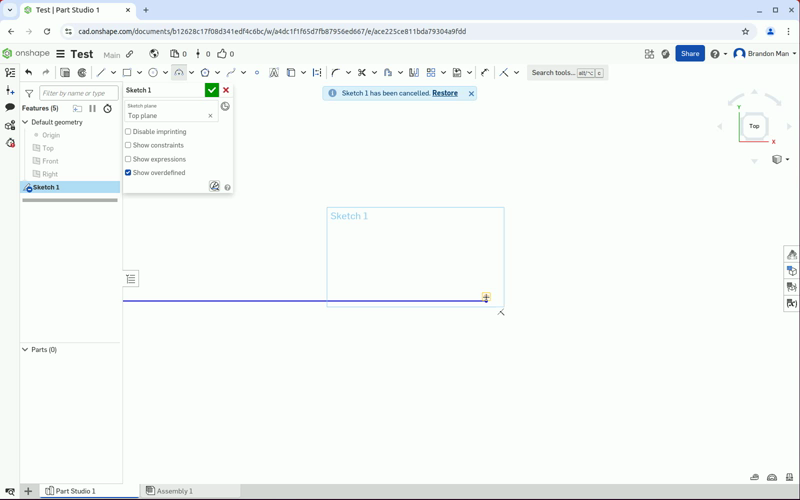
scroll(6)
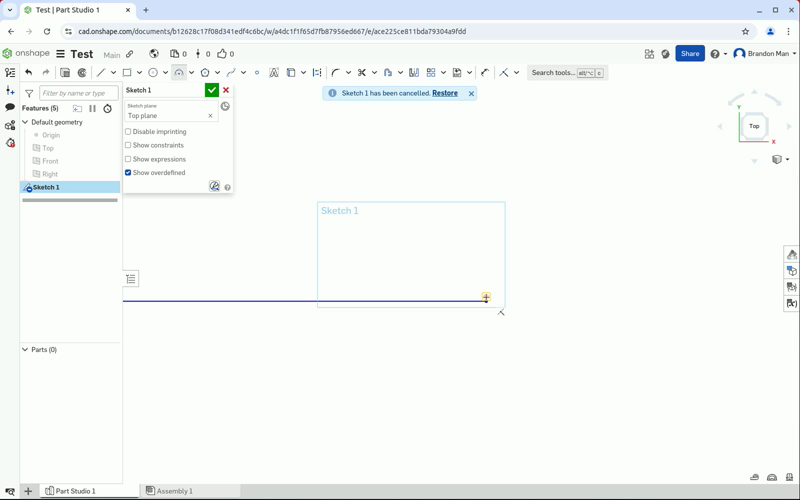
scroll(6)
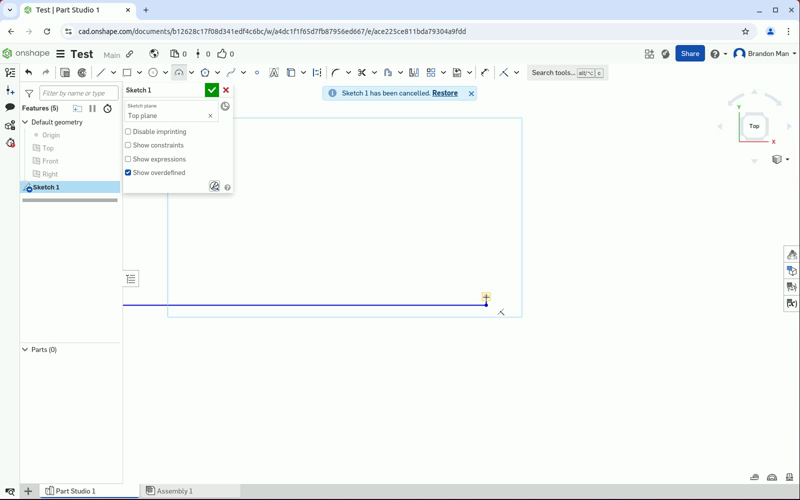
scroll(6)
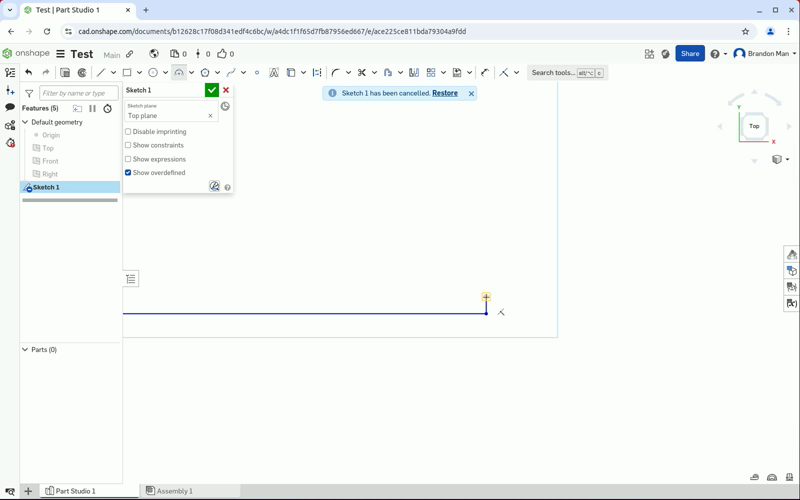
click(486, 296)
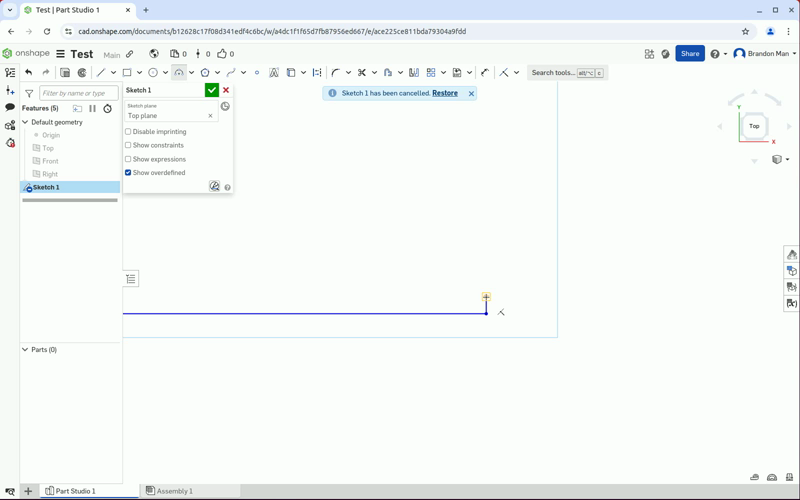
scroll(-6)
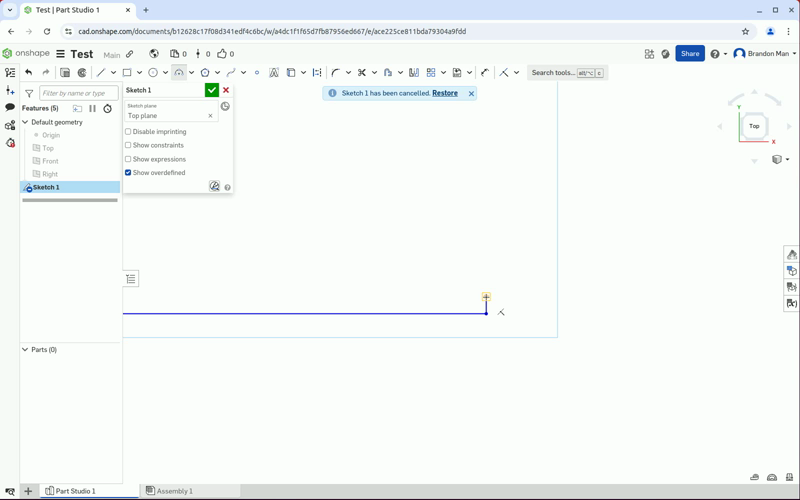
scroll(-6)
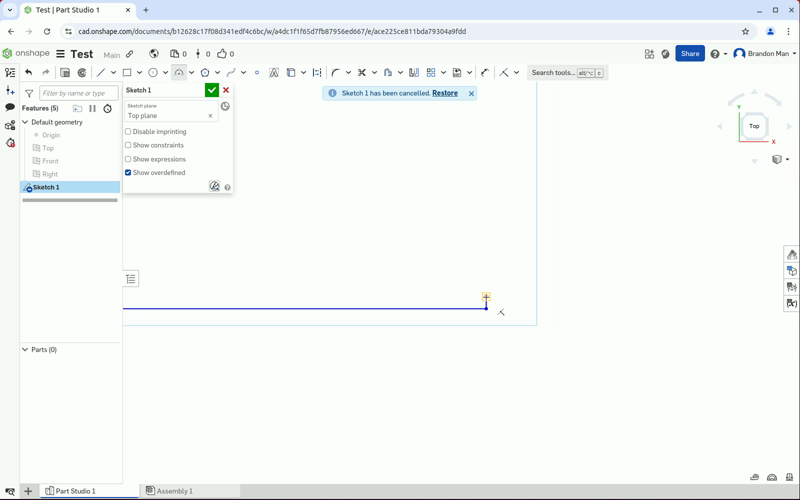
scroll(-6)
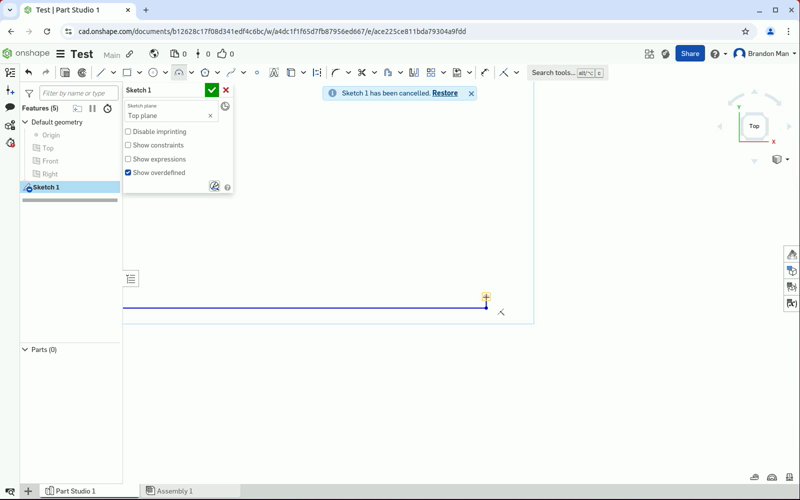
scroll(-6)
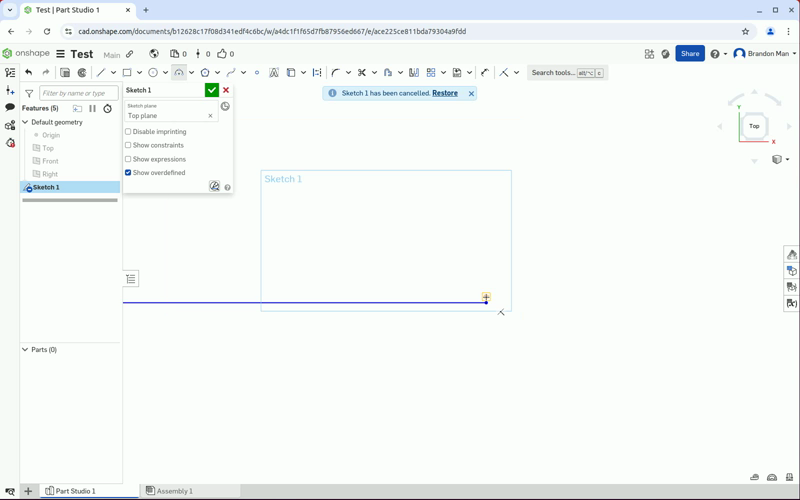
scroll(-6)
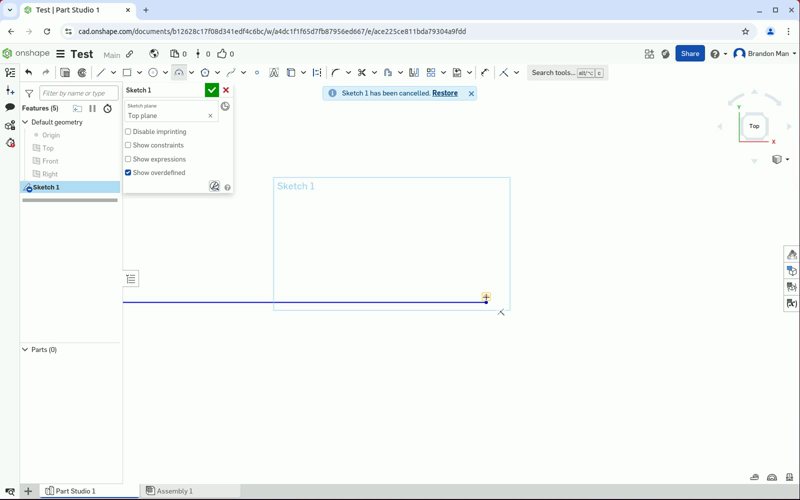
scroll(-6)
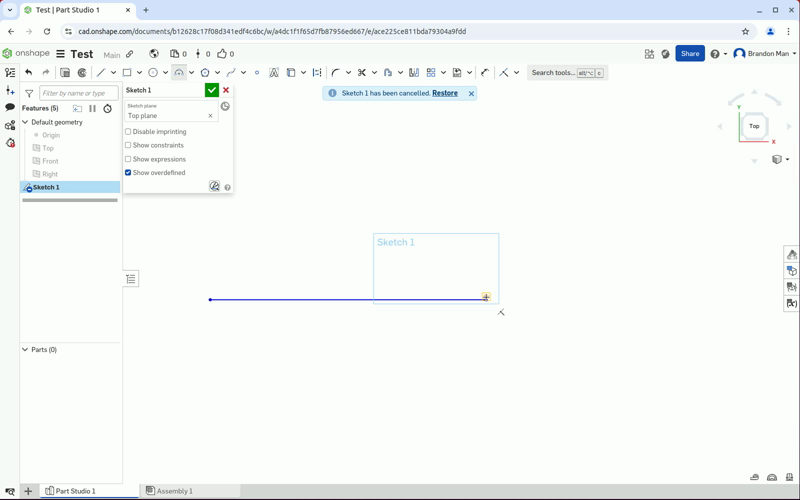
scroll(-6)
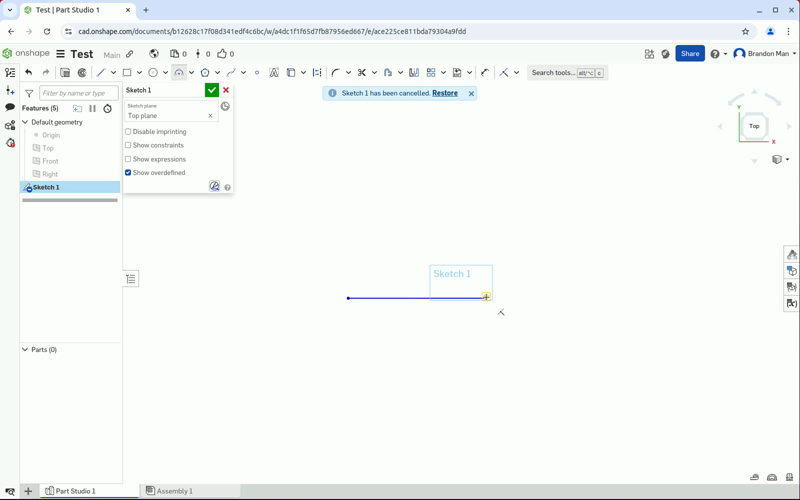
key_down(shift)
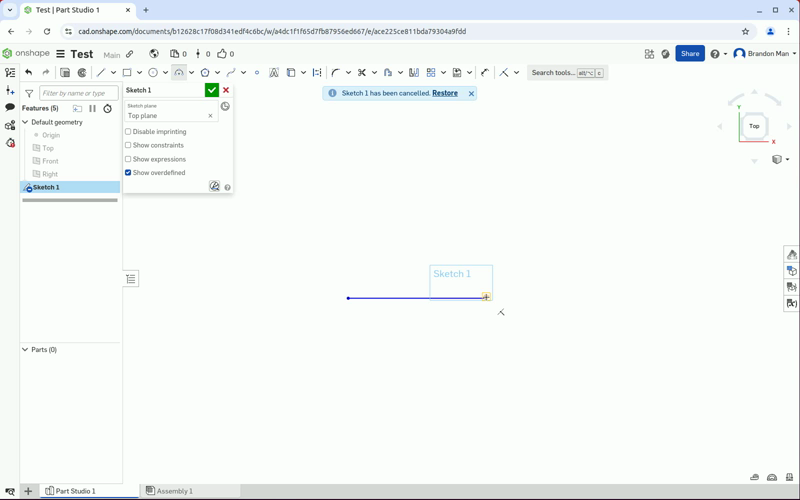
mouse_move(460, 248)
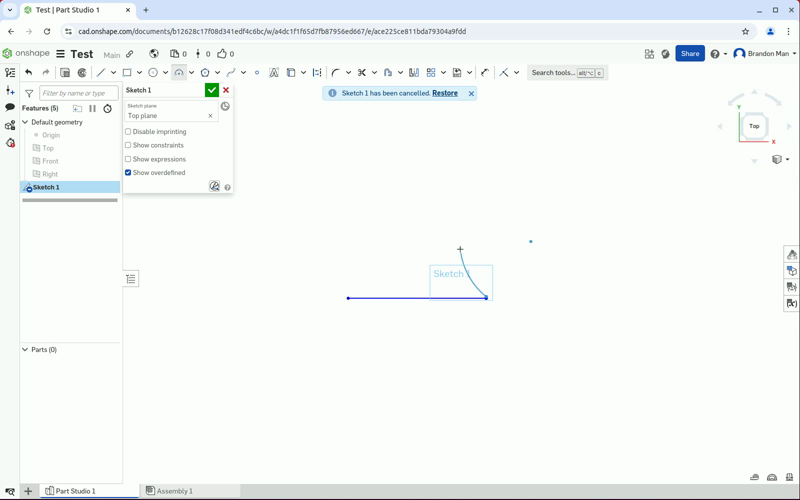
click(460, 248)
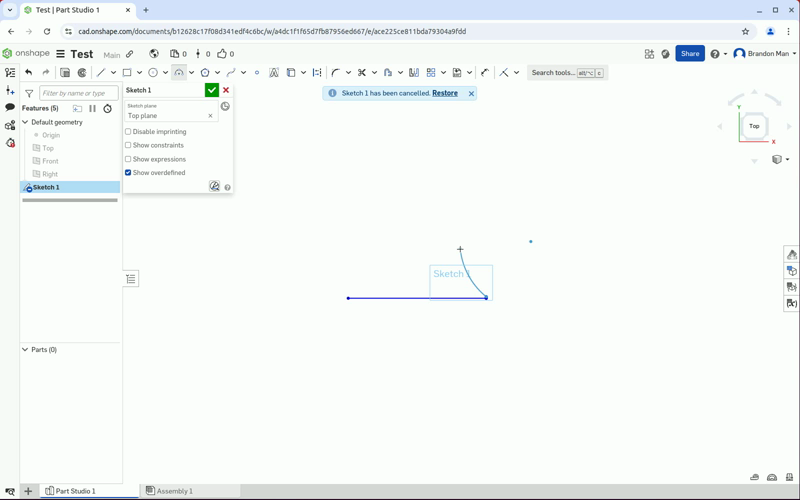
mouse_move(463, 278)
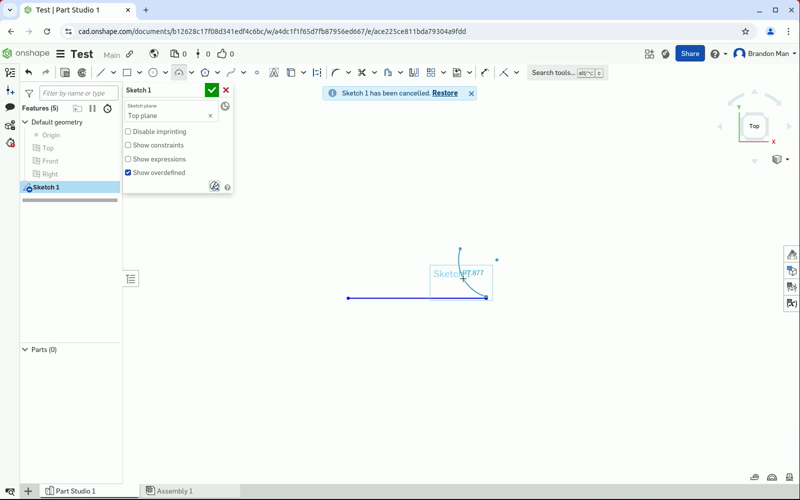
click(463, 278)
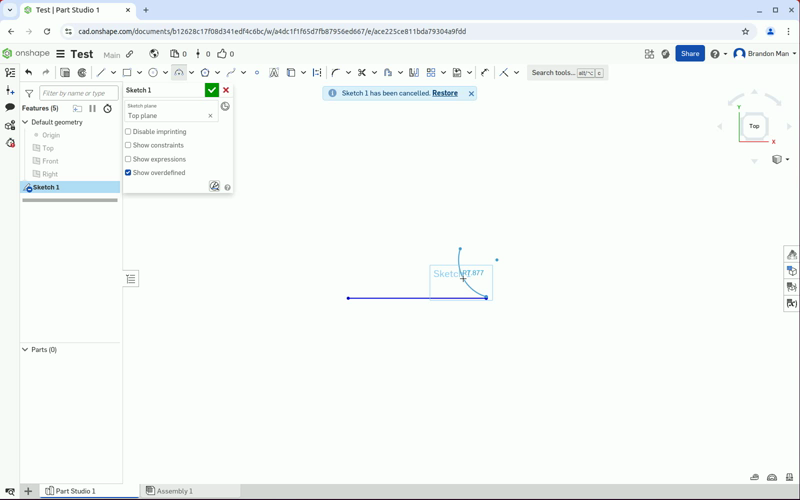
key_up(shift)
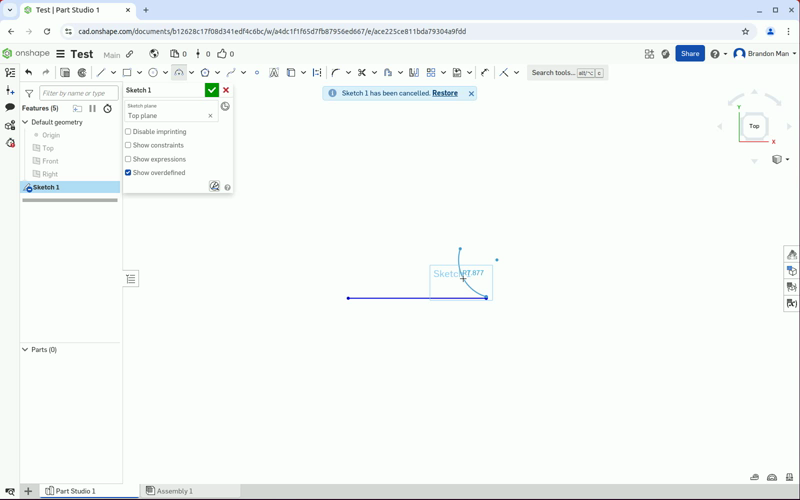
key(esc)
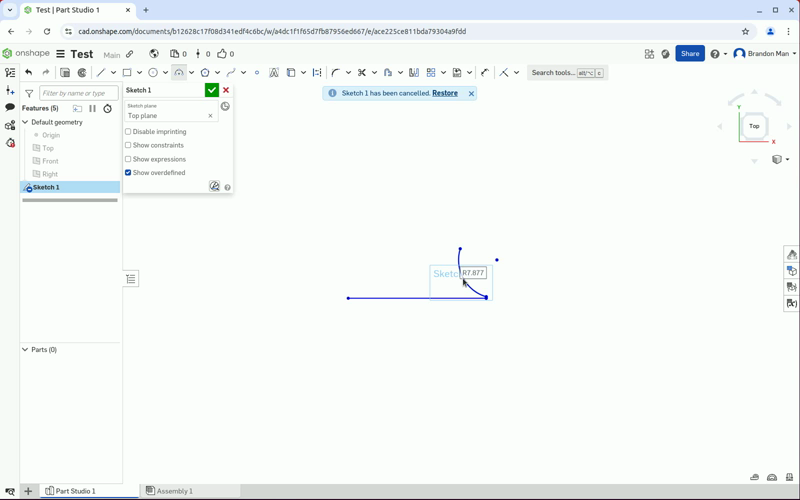
key(l)
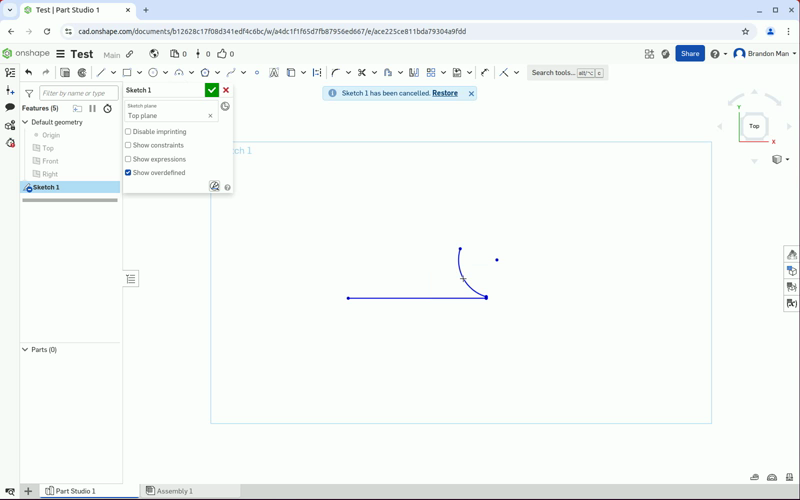
mouse_move(460, 248)
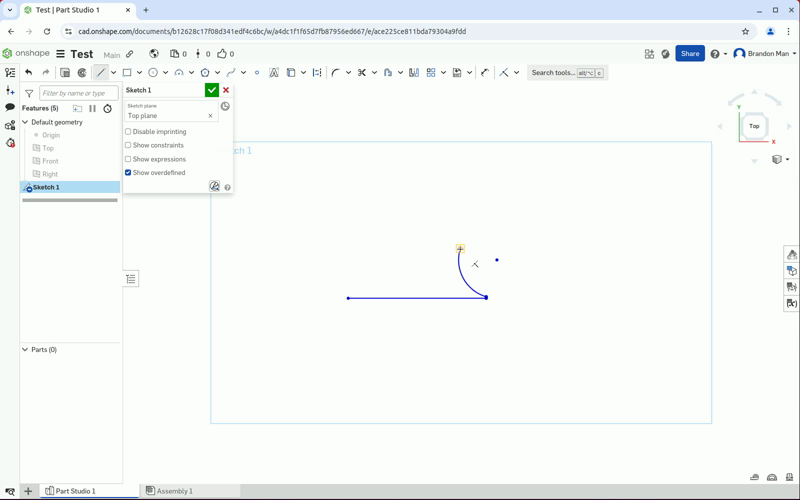
click(460, 248)
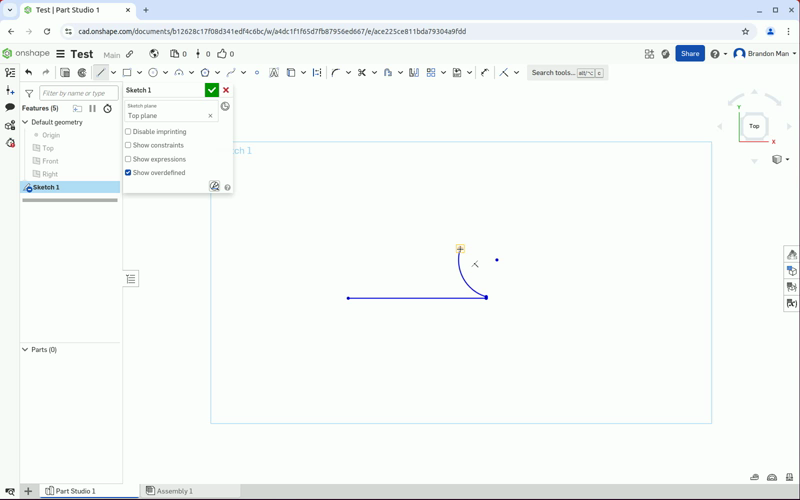
key_down(shift)
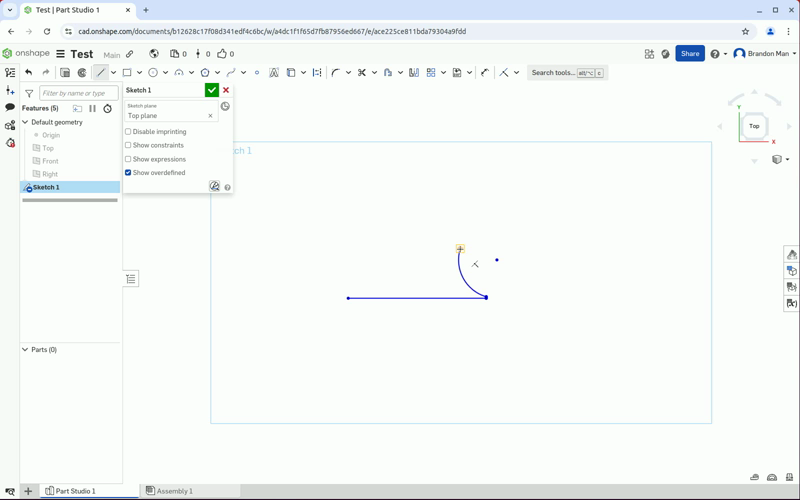
mouse_move(348, 248)
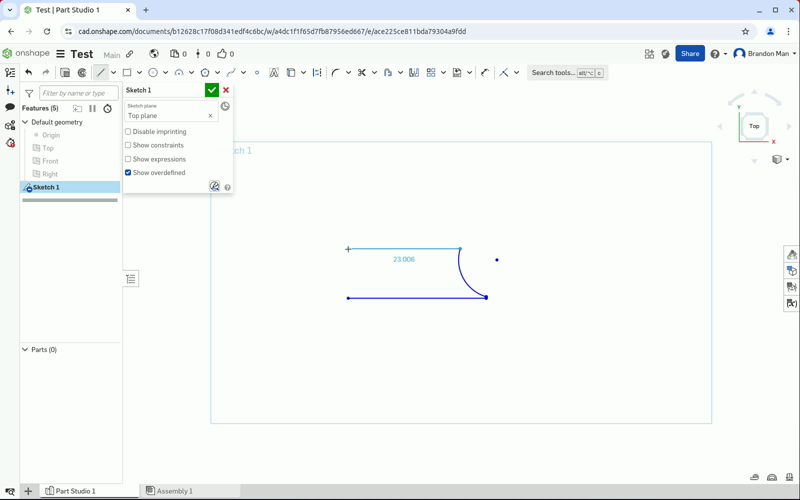
click(348, 248)
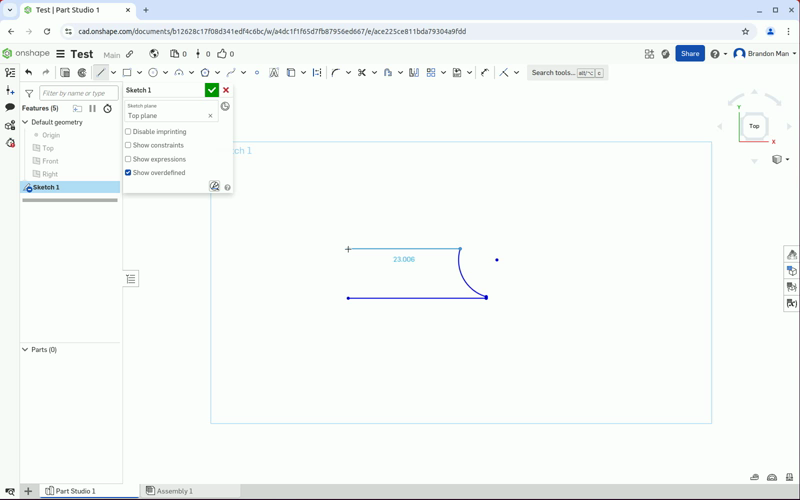
key_up(shift)
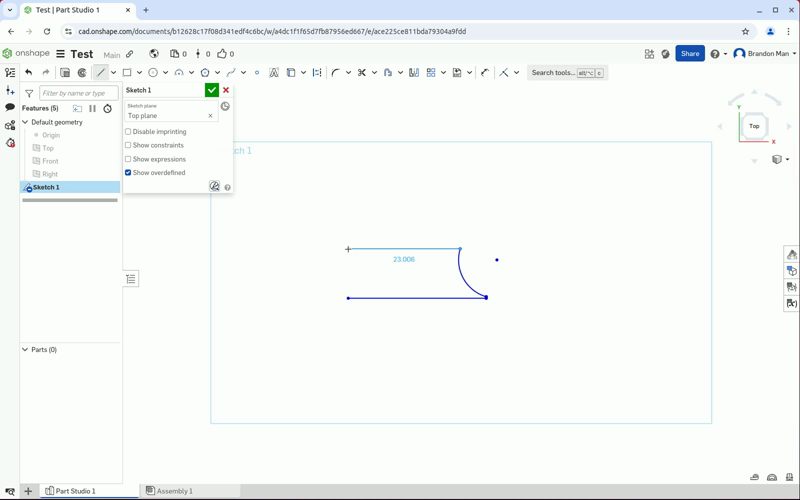
mouse_move(378, 248)
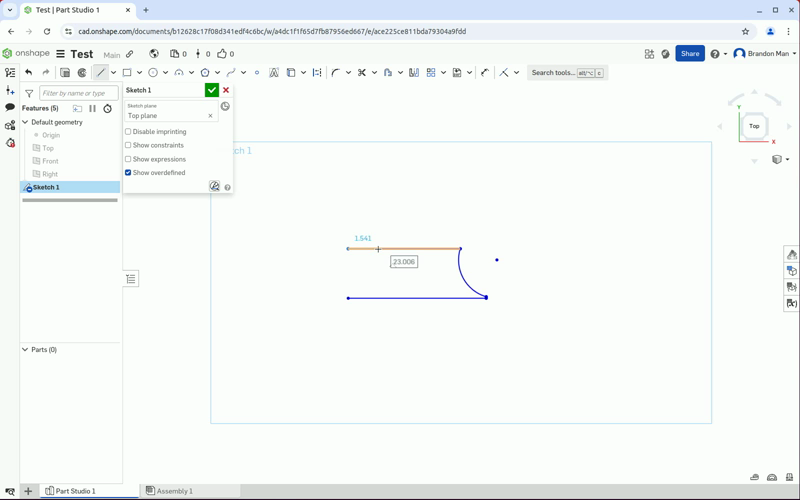
key_down(shift)
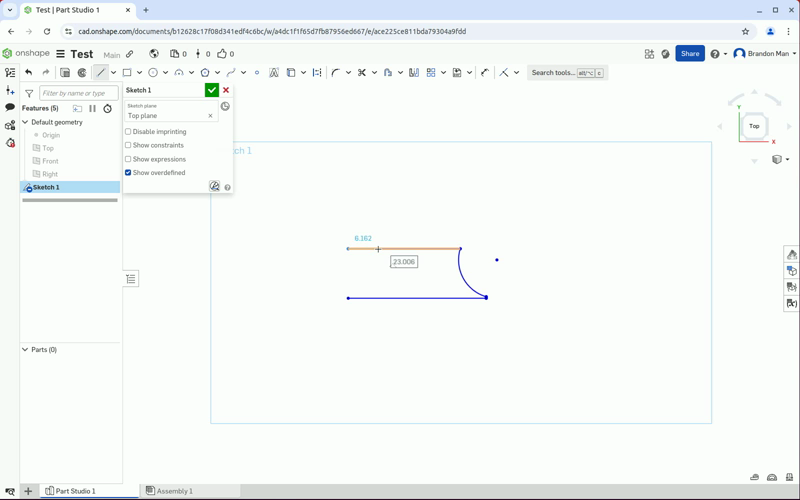
mouse_move(348, 298)
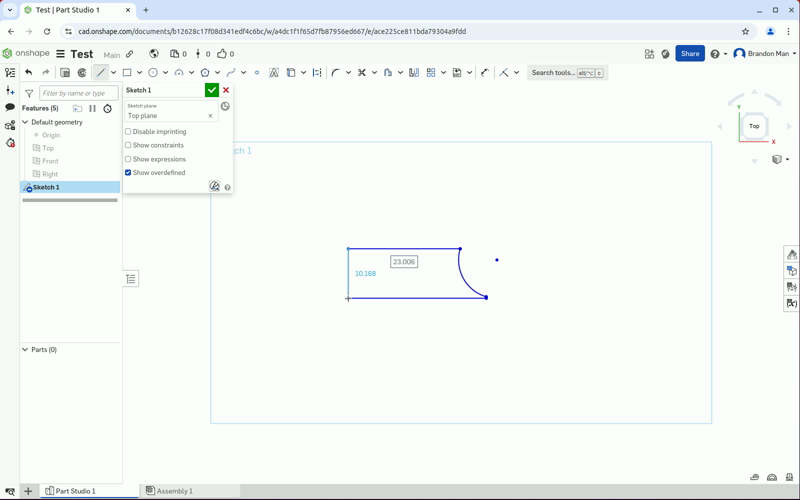
key_up(shift)
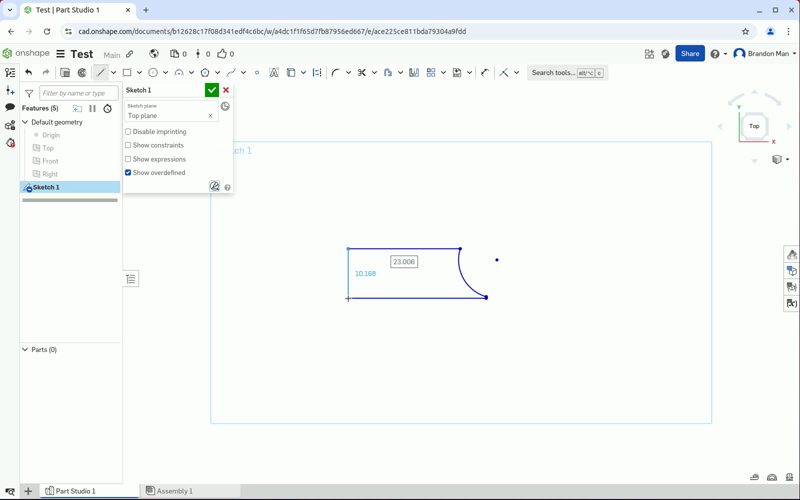
click(348, 298)
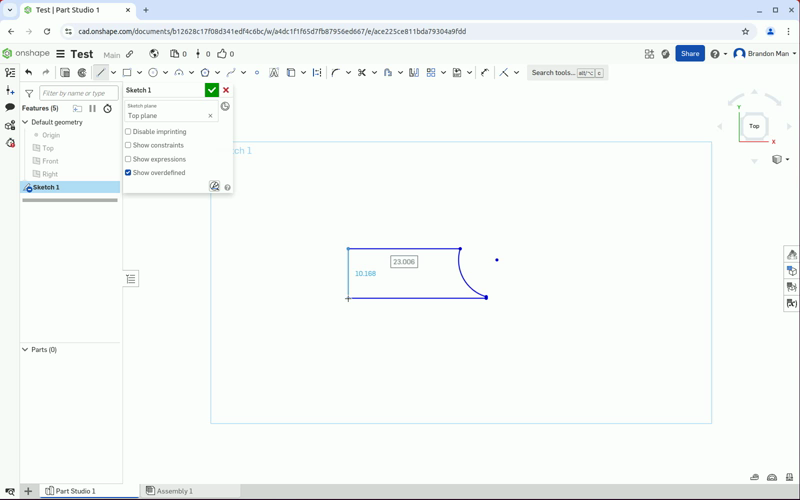
key(esc)
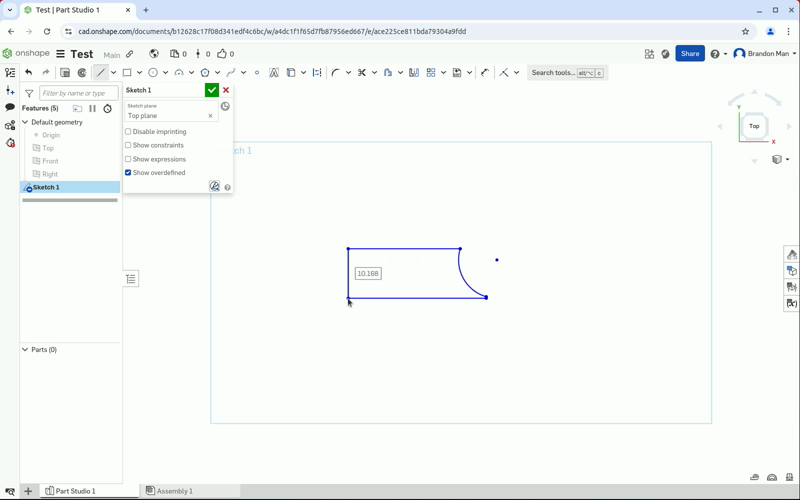
mouse_move(387, 258)
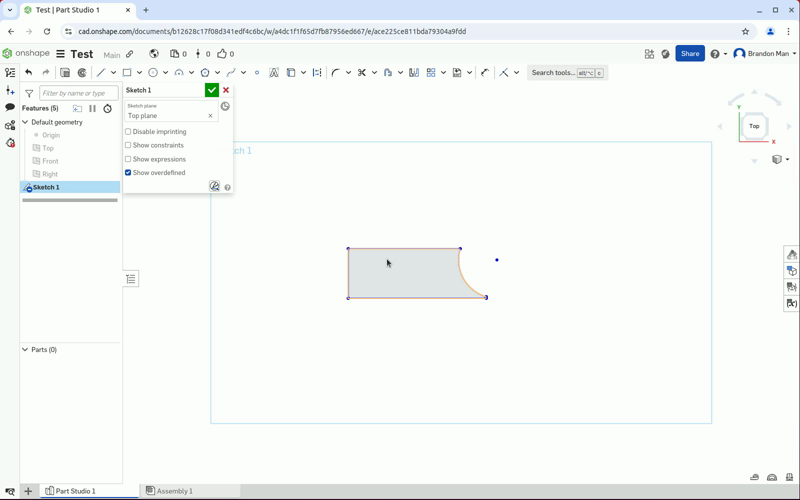
click(387, 258)
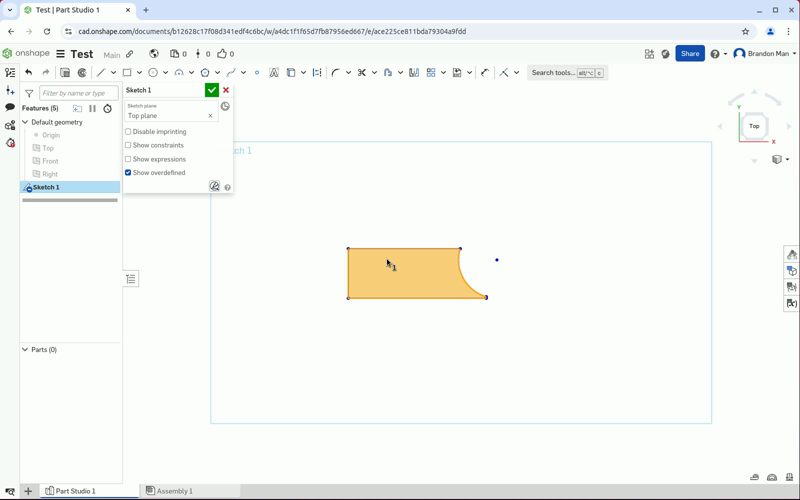
mouse_move(73, 352)
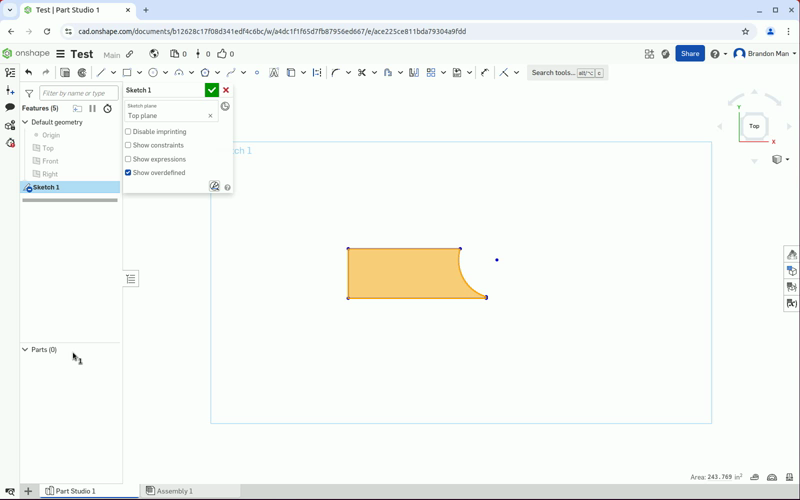
key(shift+y)
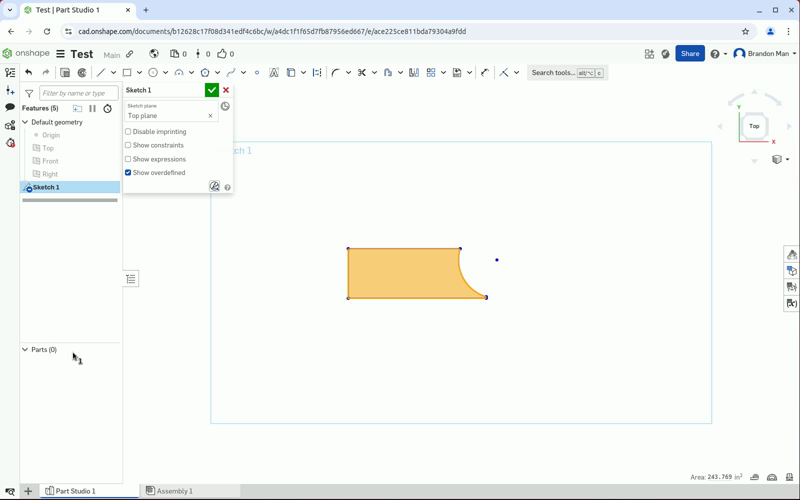
key(shift+e)
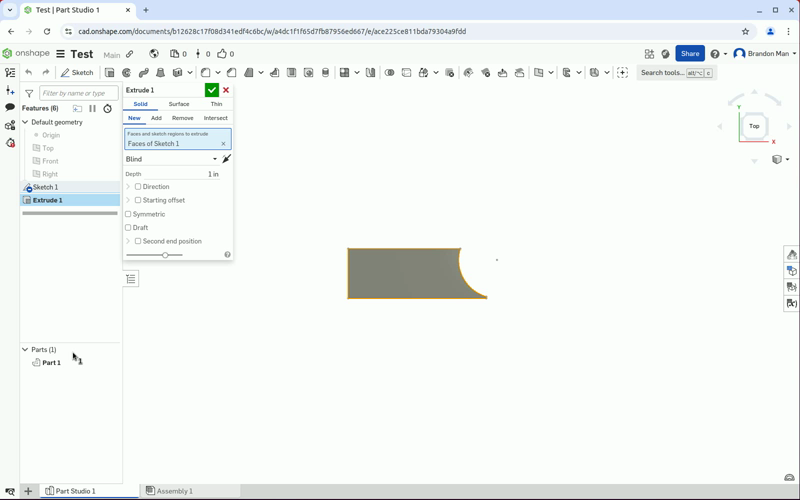
mouse_move(143, 106)
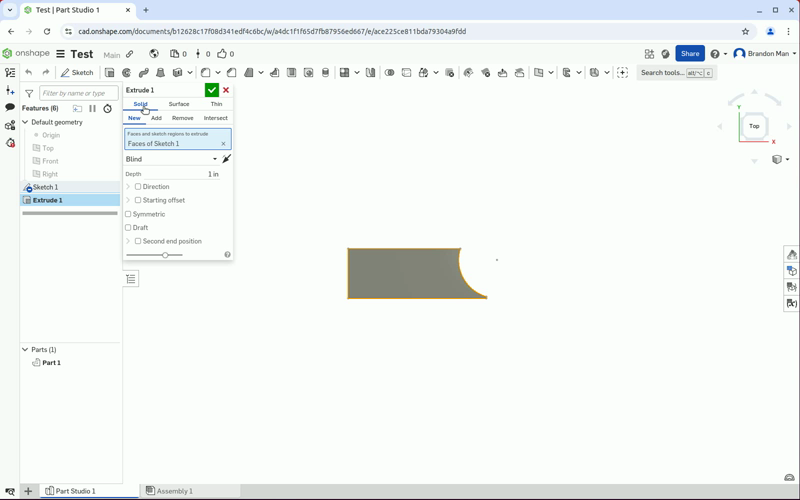
click(143, 106)
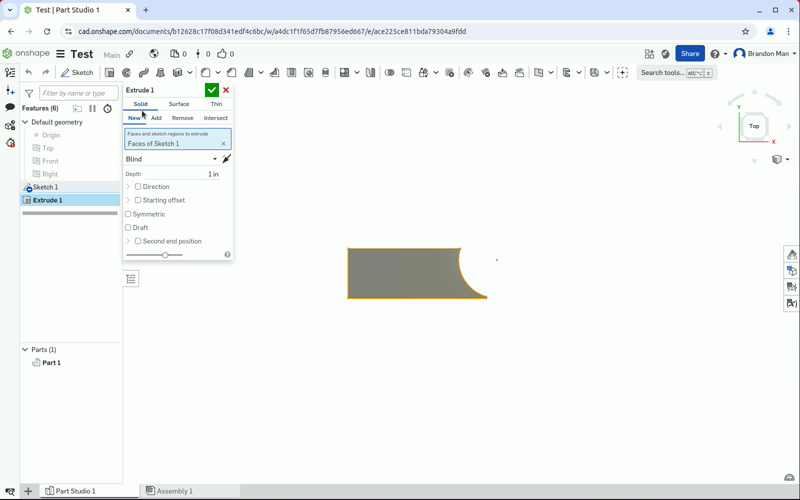
mouse_move(137, 120)
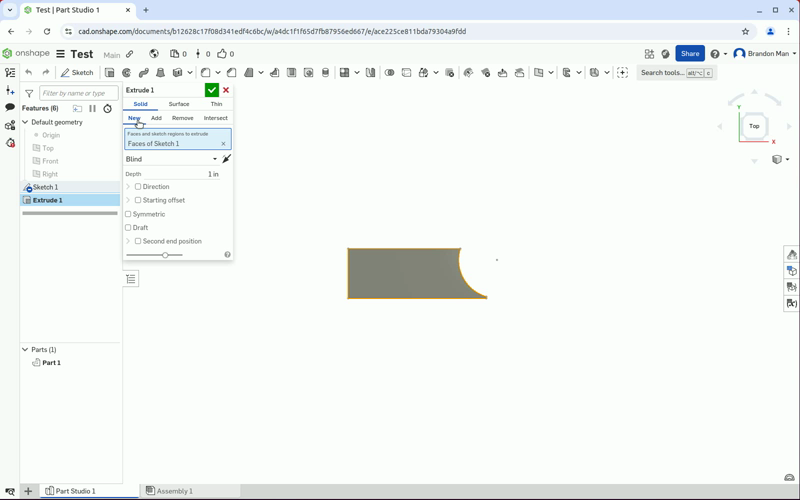
click(137, 120)
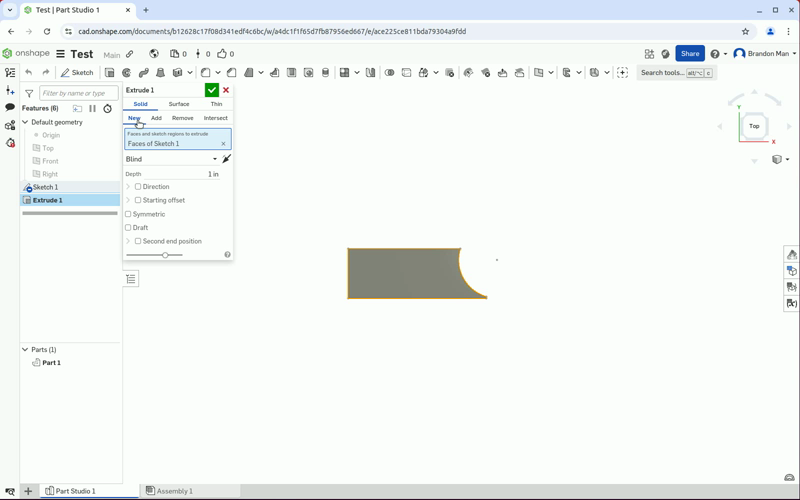
key(tab, 4)
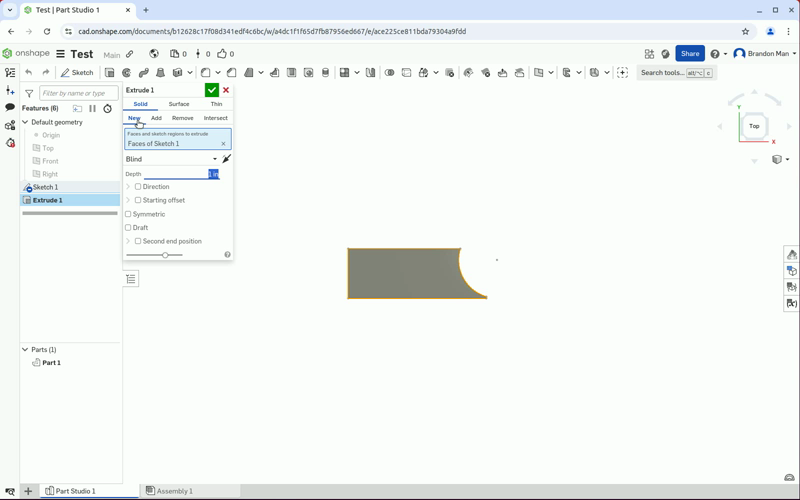
text(5.296)
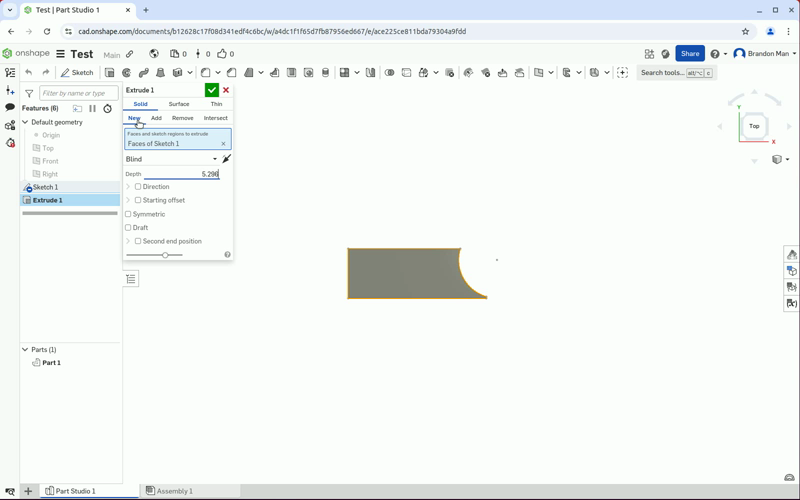
key(enter)
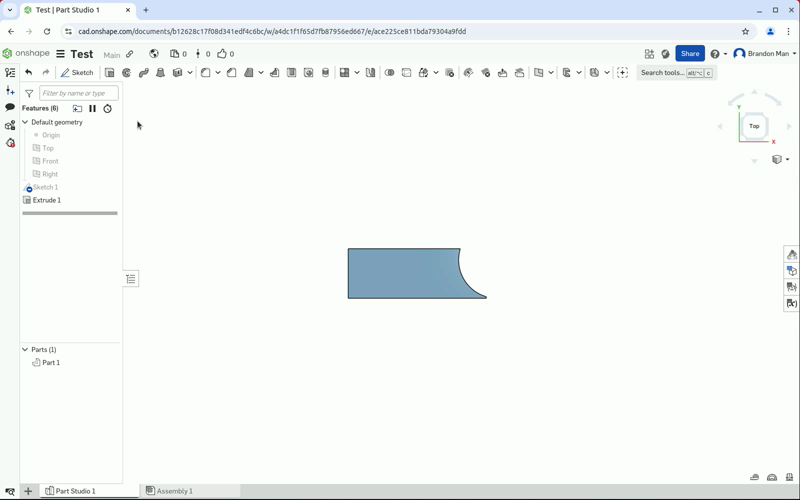
key(shift+h)
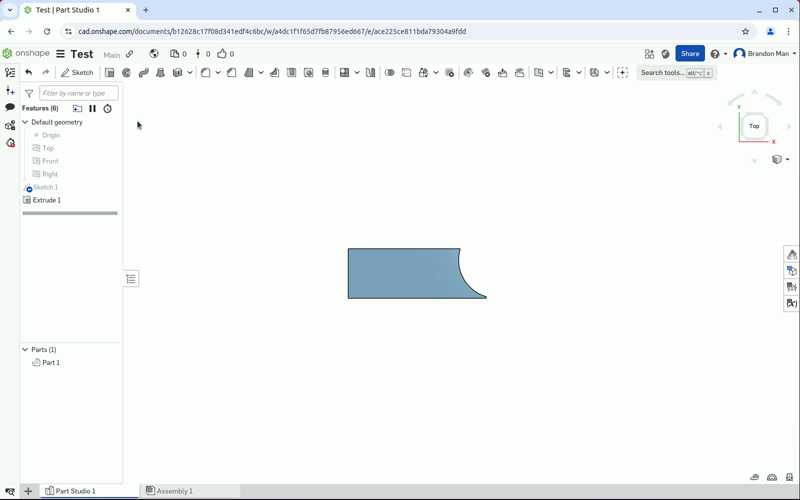
key(shift+h)
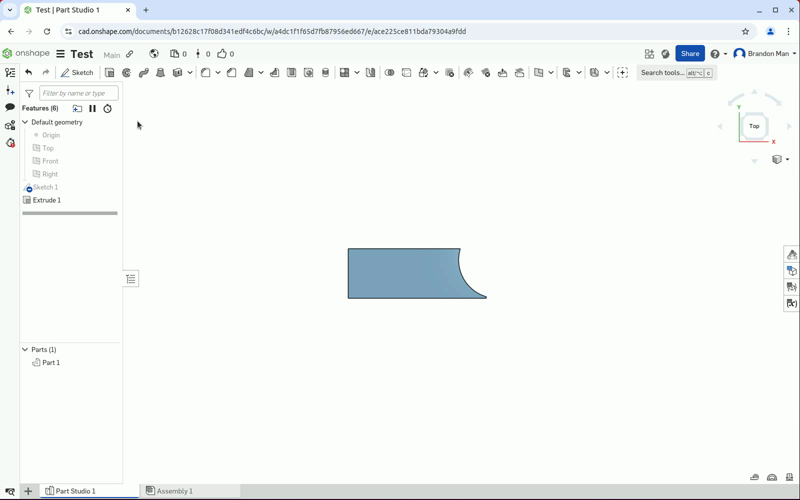
mouse_move(73, 189)
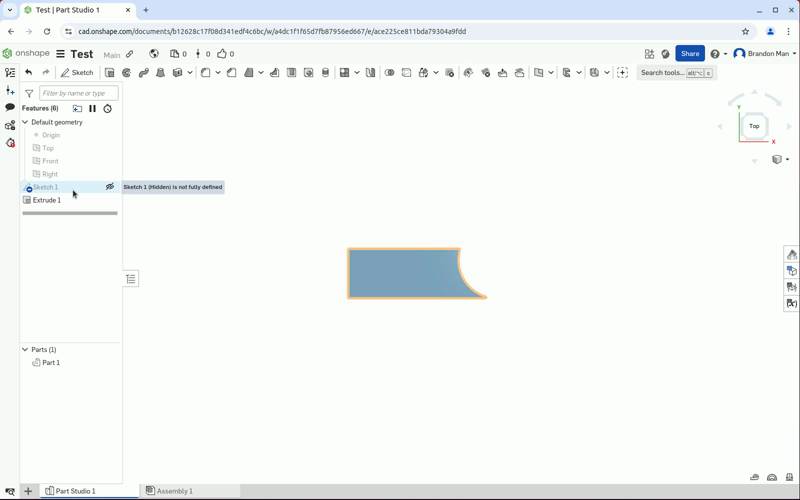
click(73, 189)
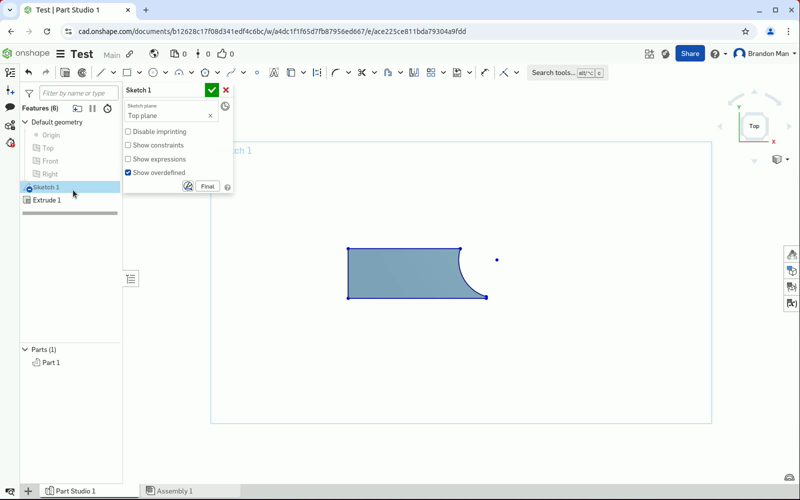
mouse_move(229, 92)
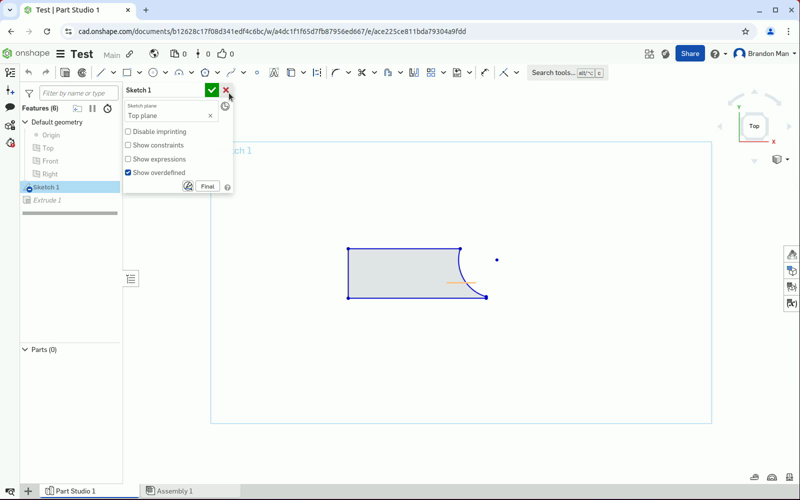
click(229, 92)
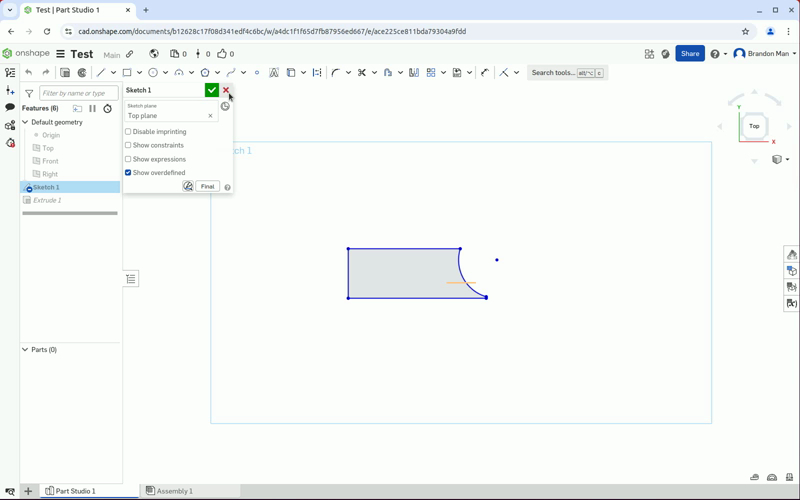
key(shift+s)
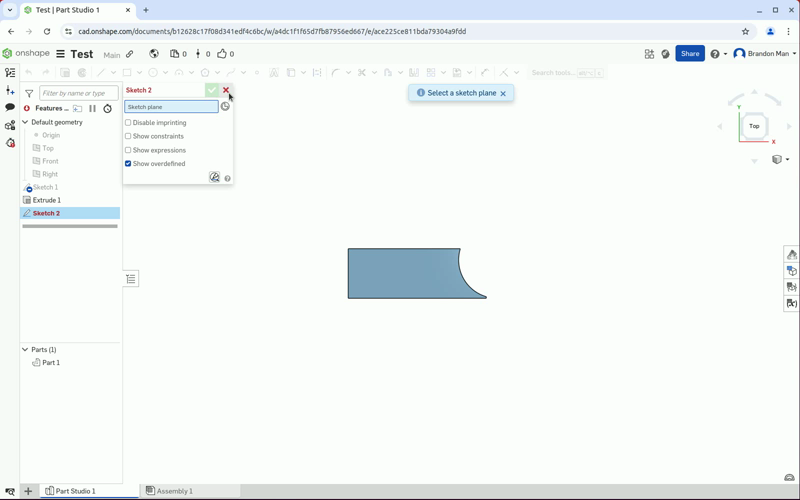
mouse_move(73, 150)
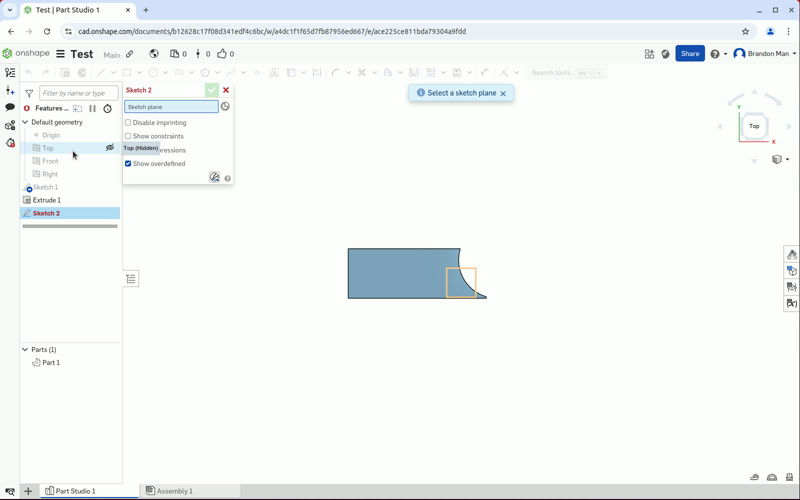
click(73, 150)
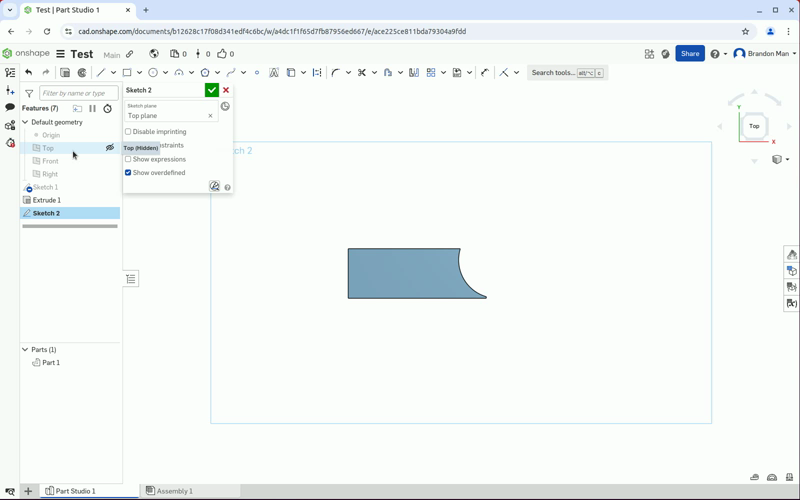
mouse_move(73, 352)
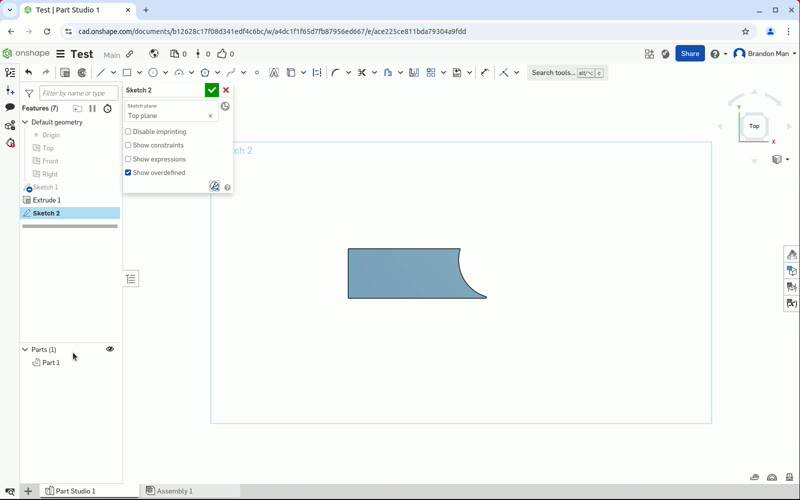
key(y)
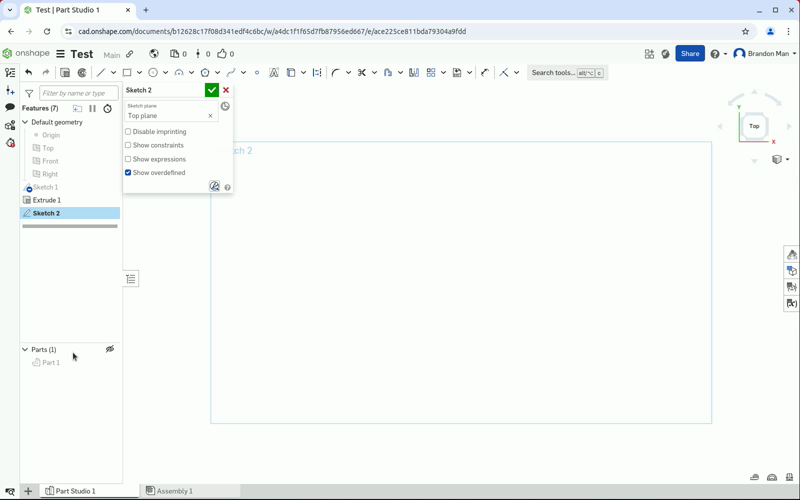
key(a)
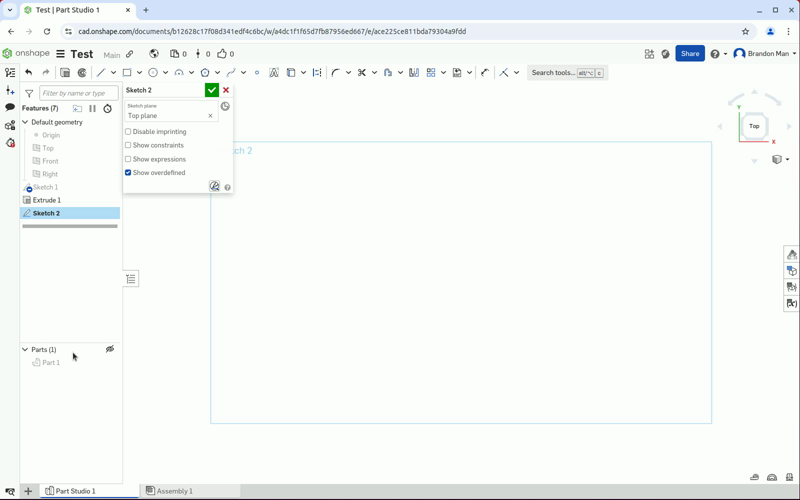
key_down(shift)
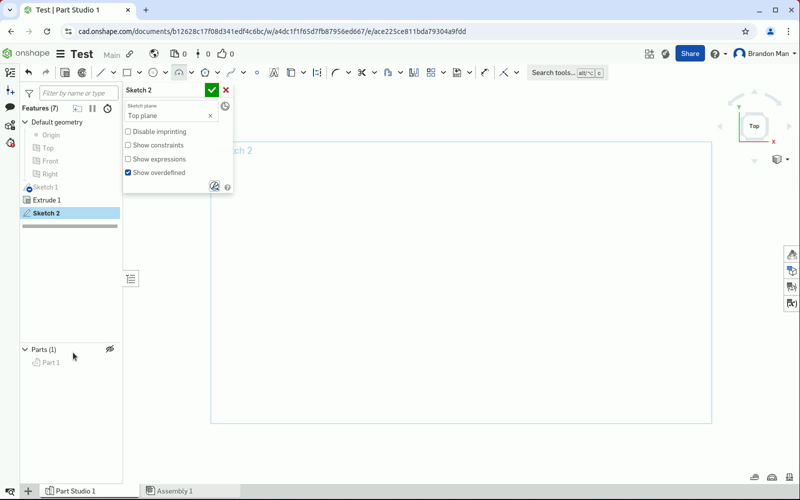
mouse_move(459, 249)
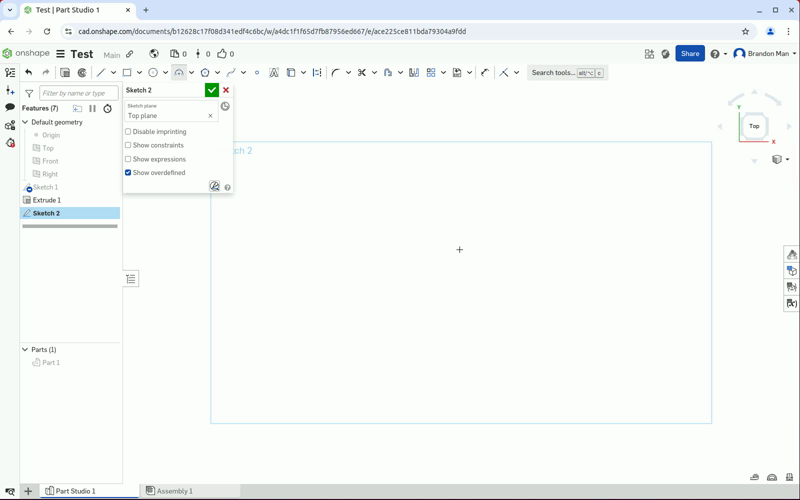
click(459, 249)
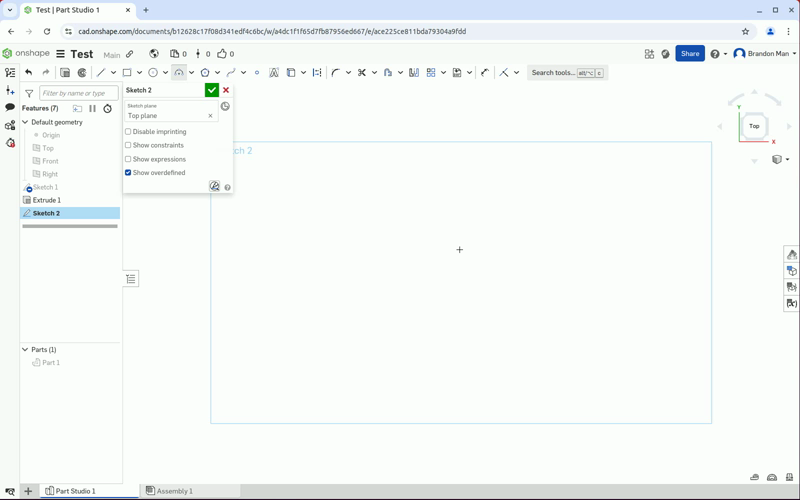
key_up(shift)
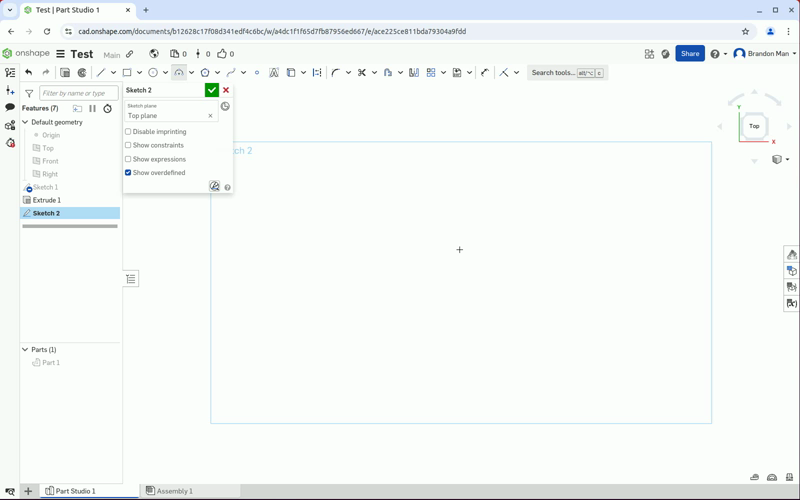
key_down(shift)
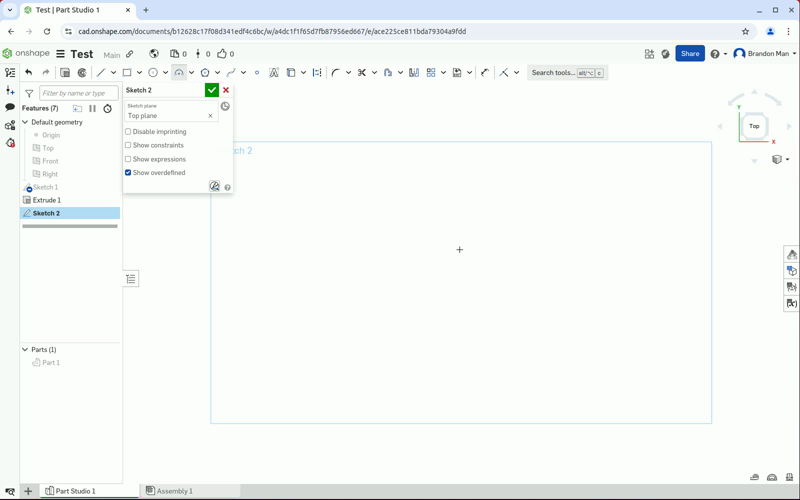
mouse_move(486, 297)
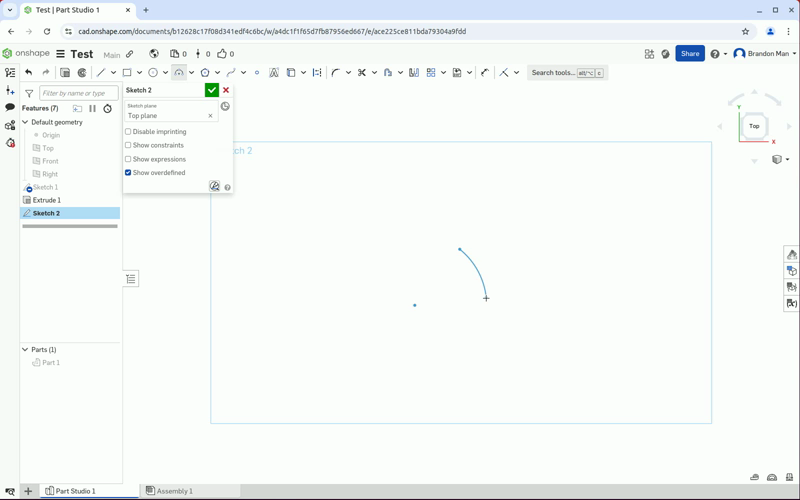
click(486, 297)
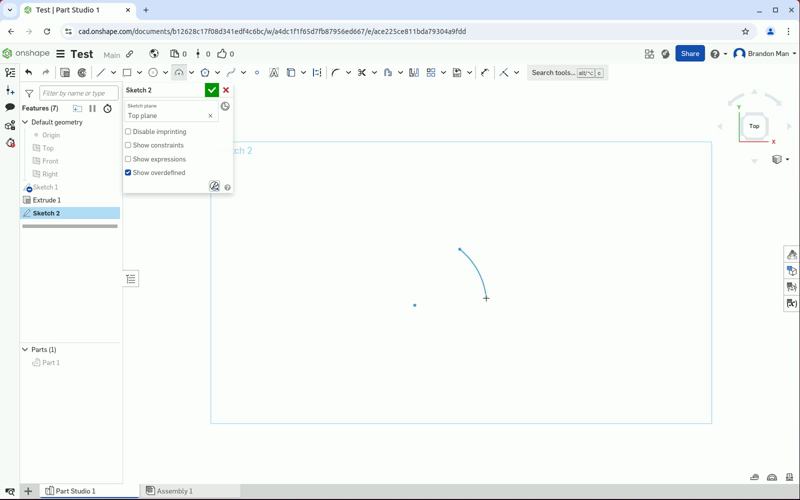
mouse_move(463, 278)
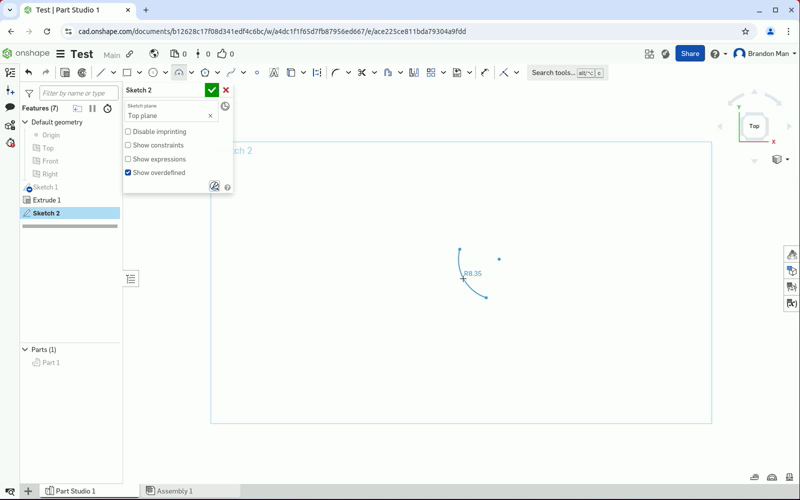
click(463, 278)
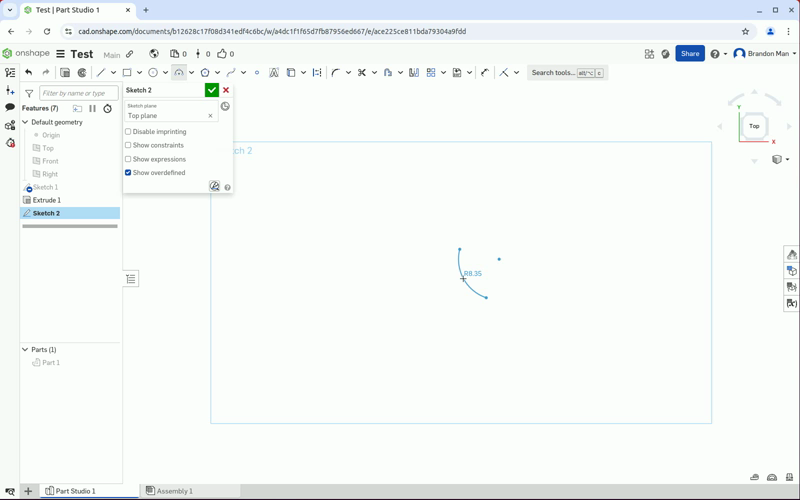
key_up(shift)
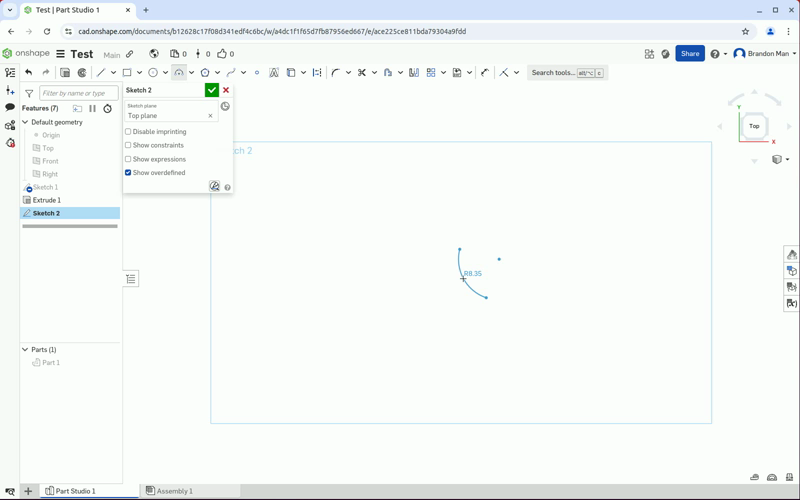
key(esc)
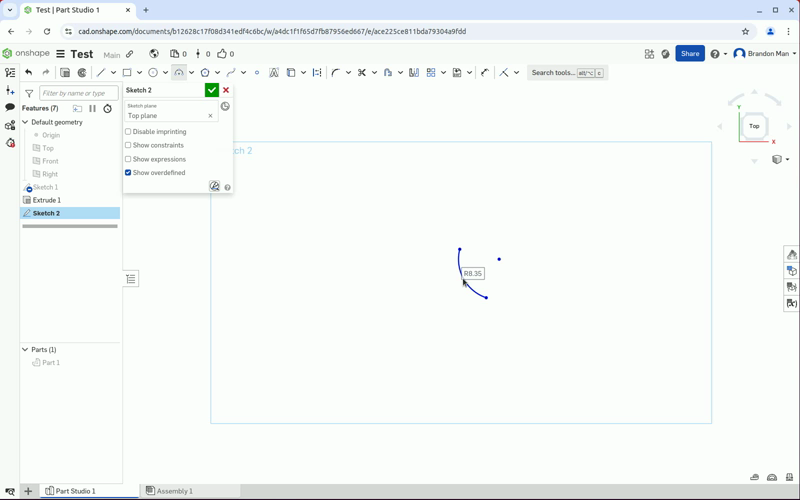
key(l)
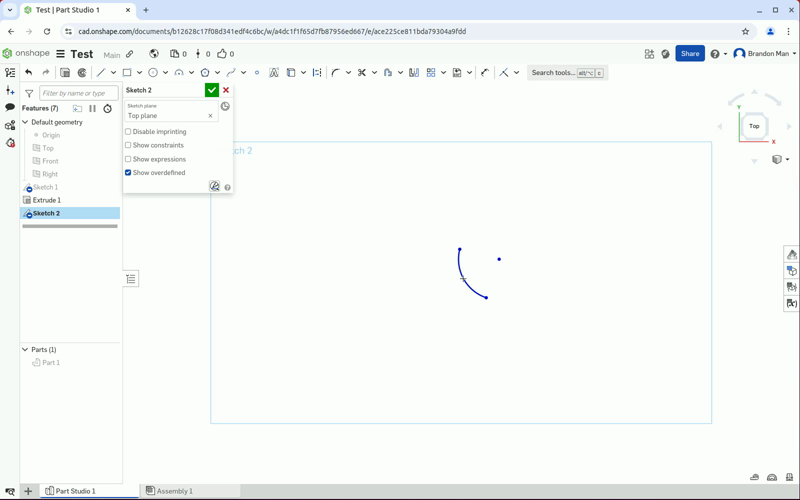
mouse_move(486, 297)
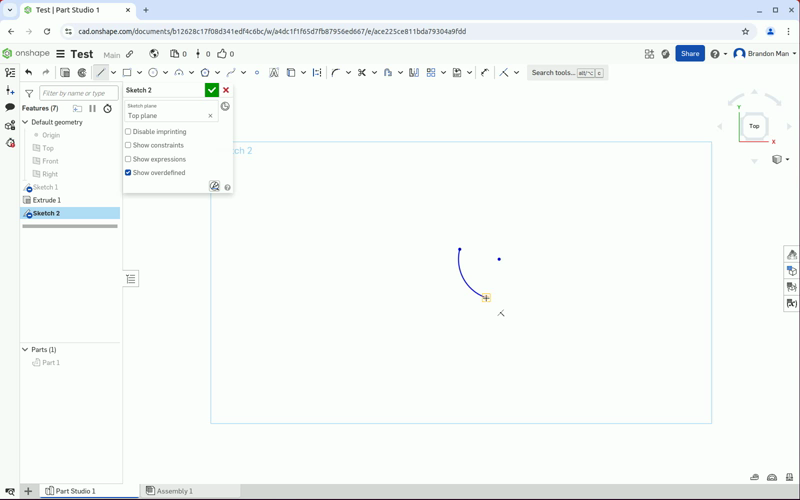
click(486, 297)
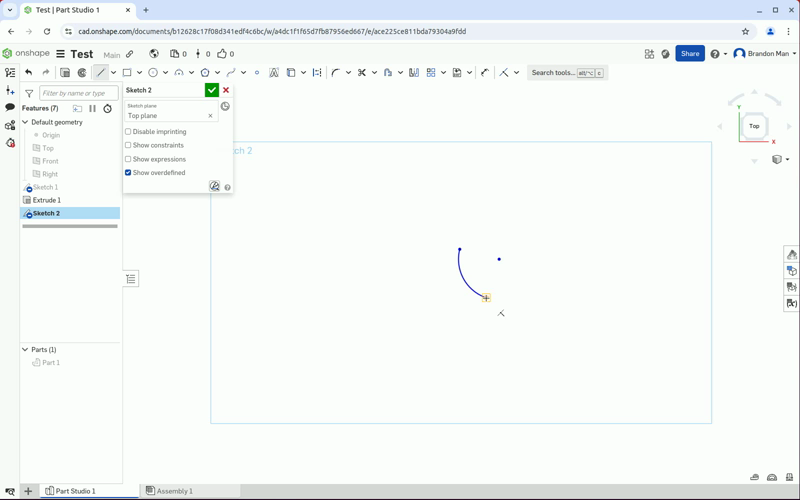
key_down(shift)
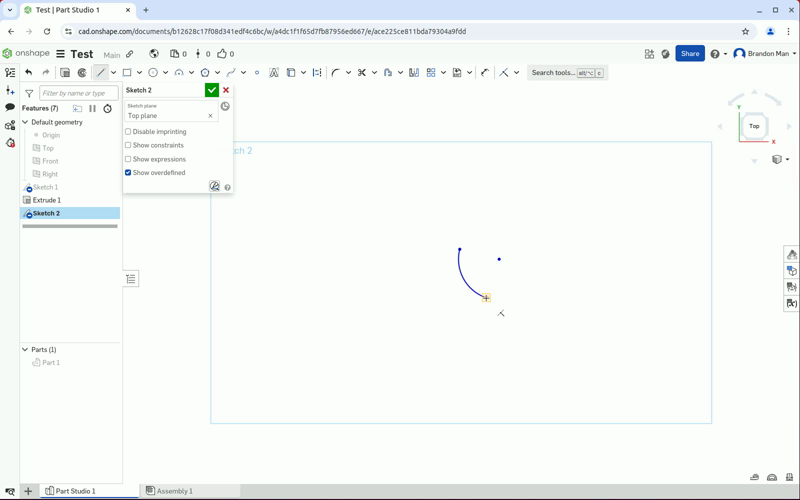
mouse_move(516, 297)
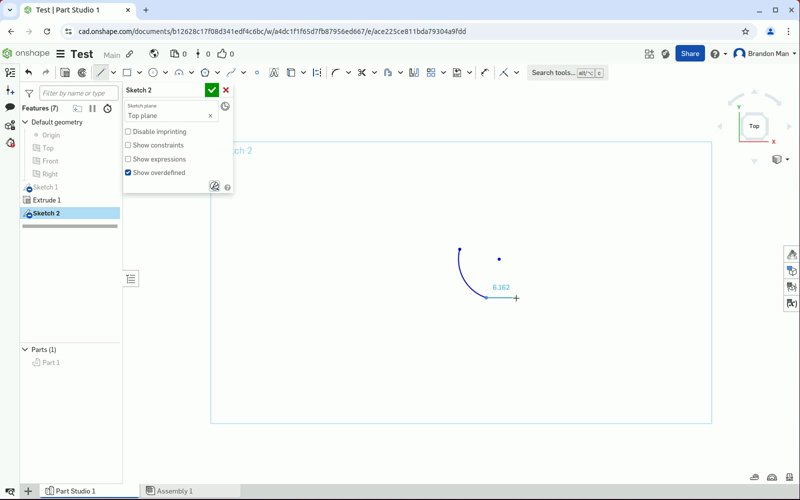
mouse_move(486, 249)
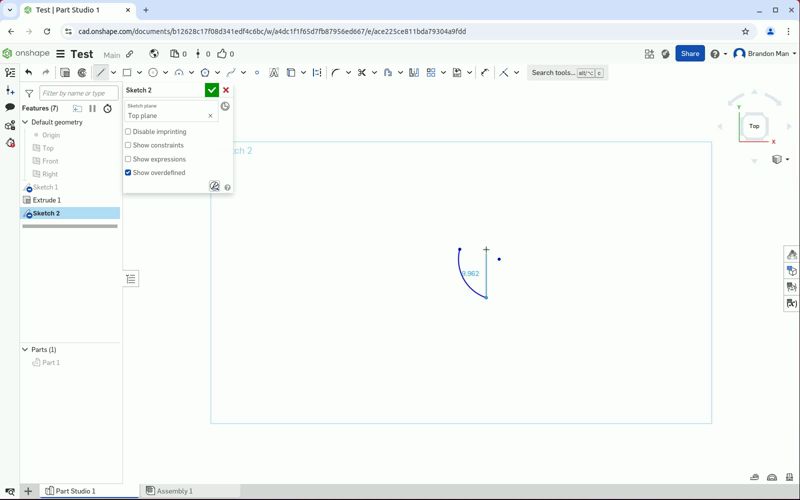
click(486, 249)
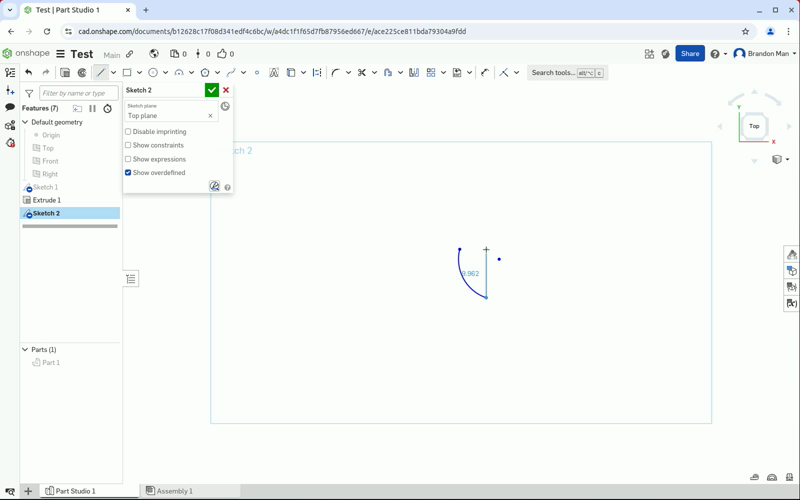
key_up(shift)
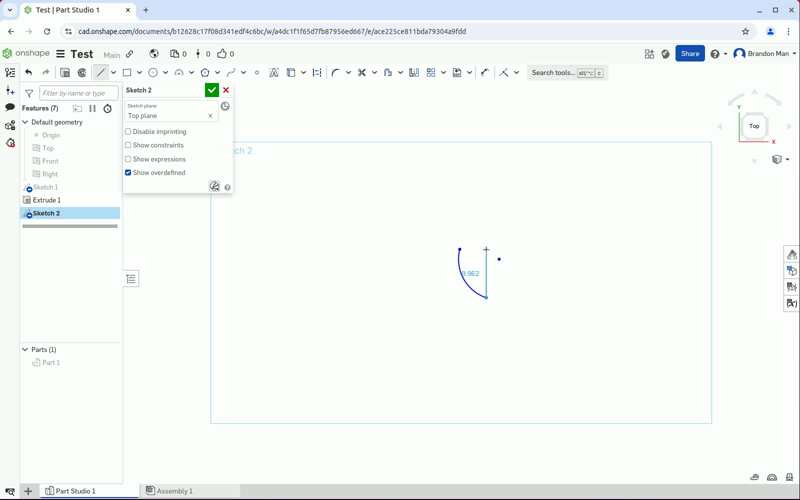
mouse_move(516, 249)
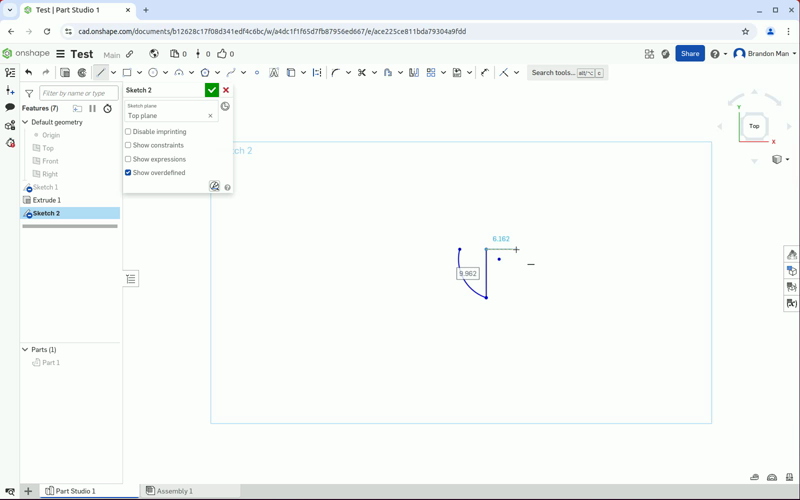
key_down(shift)
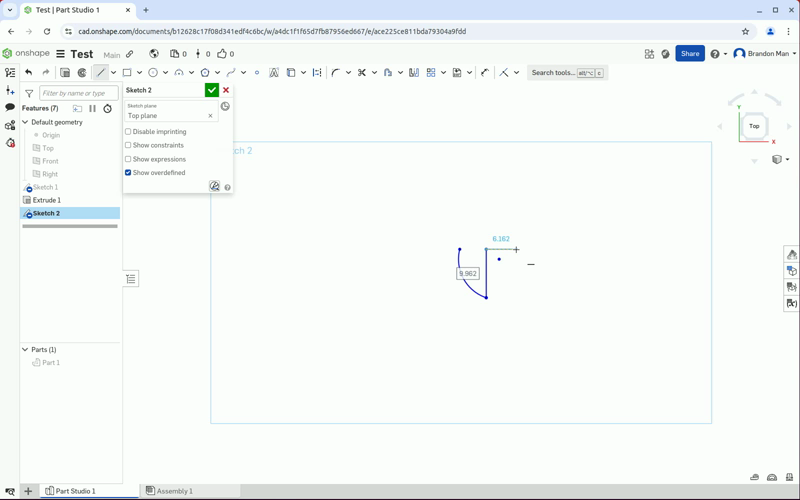
mouse_move(459, 249)
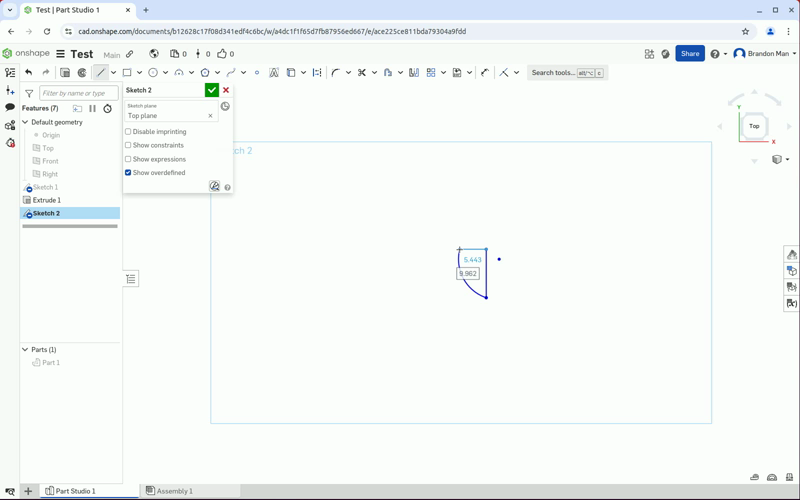
key_up(shift)
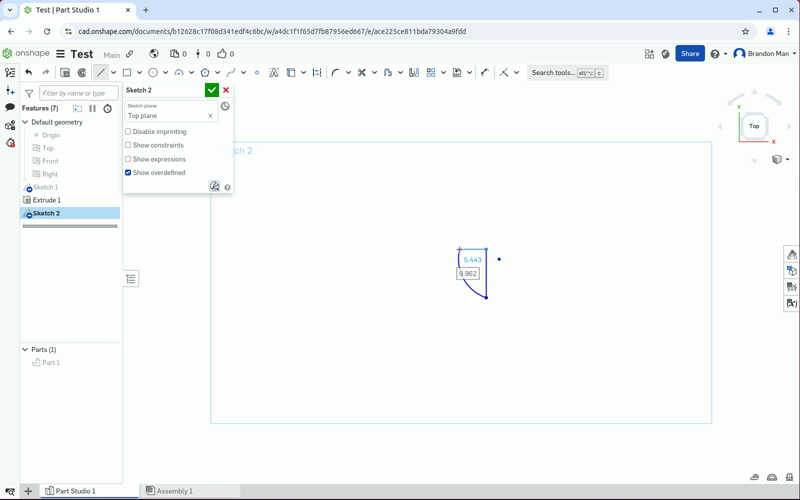
click(459, 249)
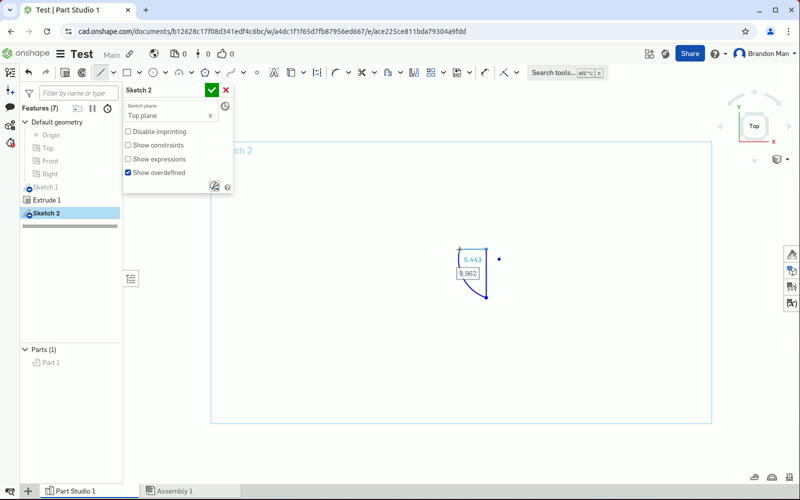
key(esc)
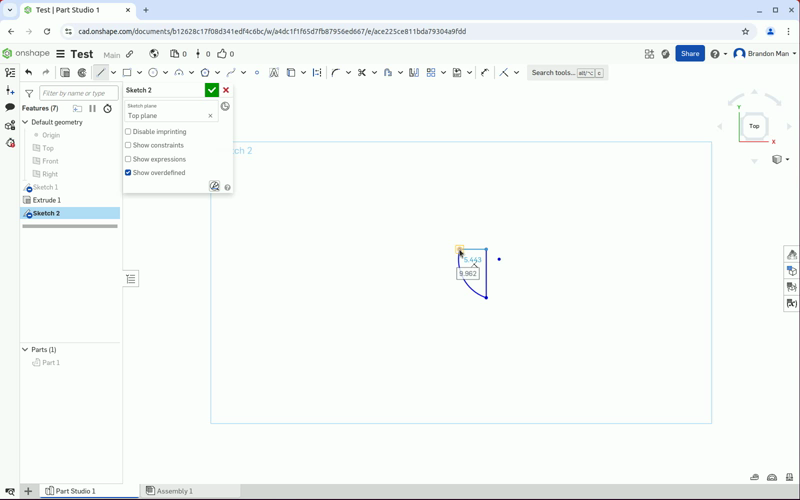
mouse_move(470, 273)
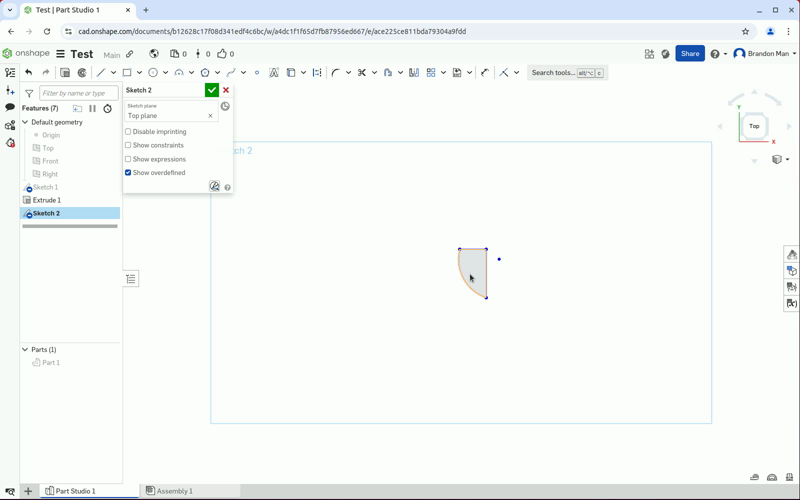
scroll(6)
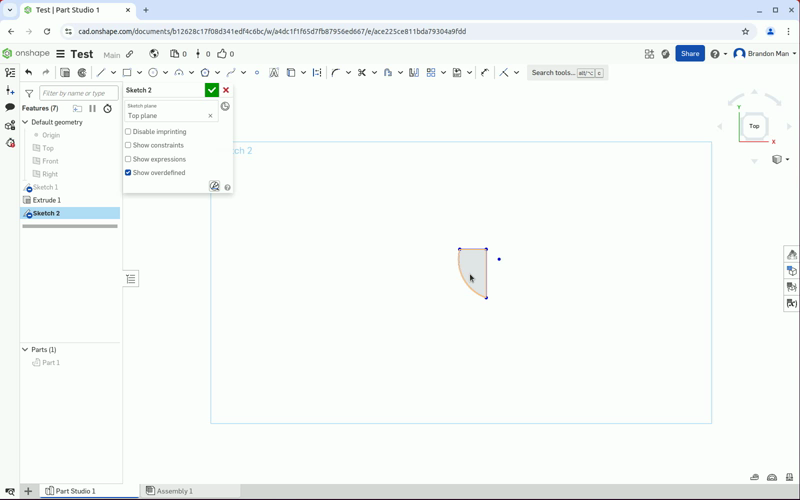
scroll(6)
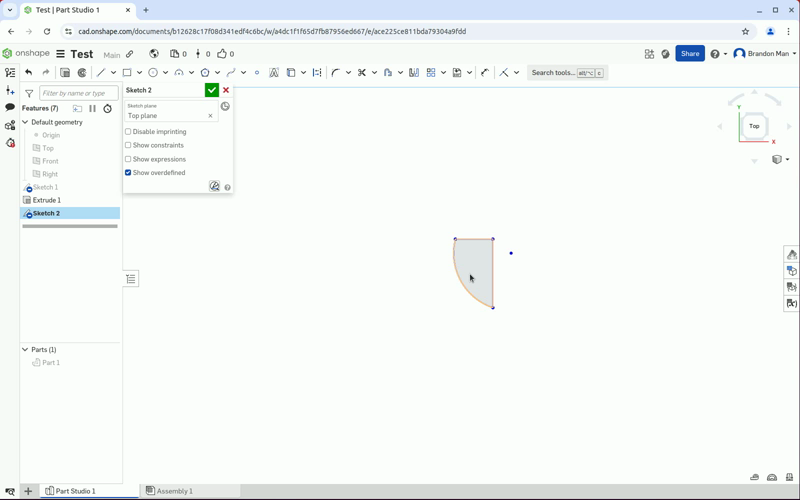
scroll(6)
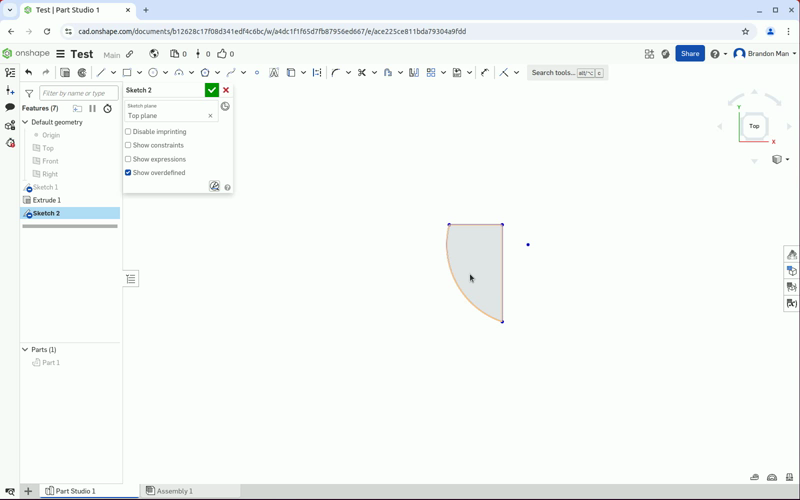
scroll(6)
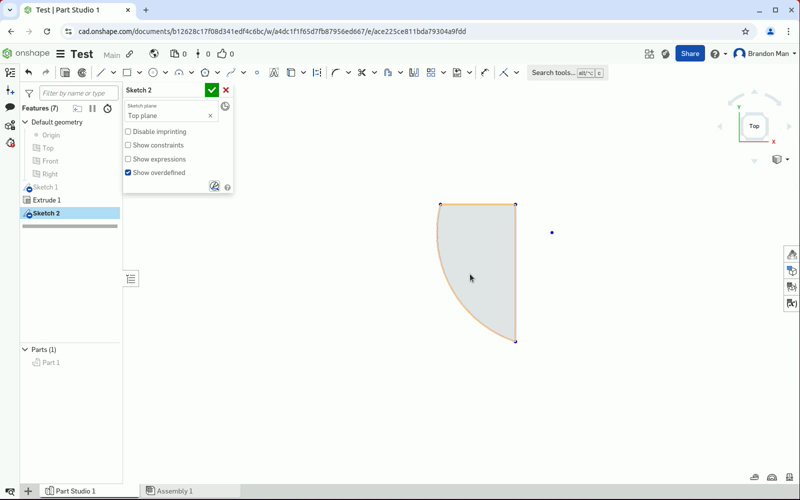
scroll(6)
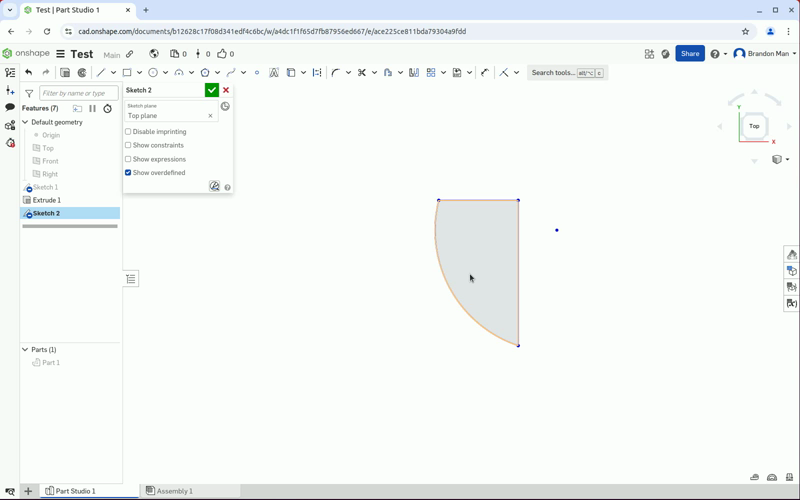
scroll(6)
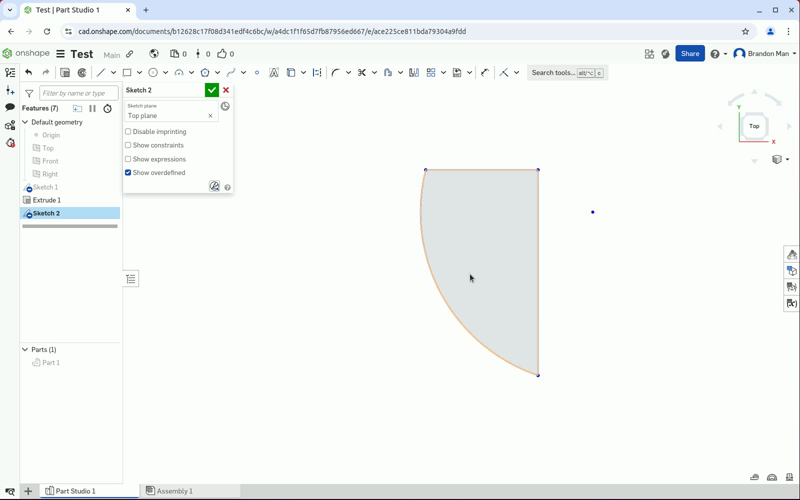
scroll(6)
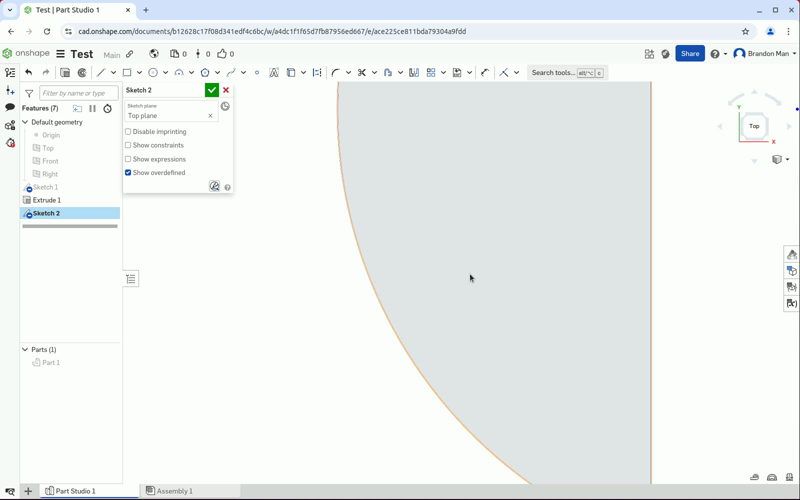
click(470, 273)
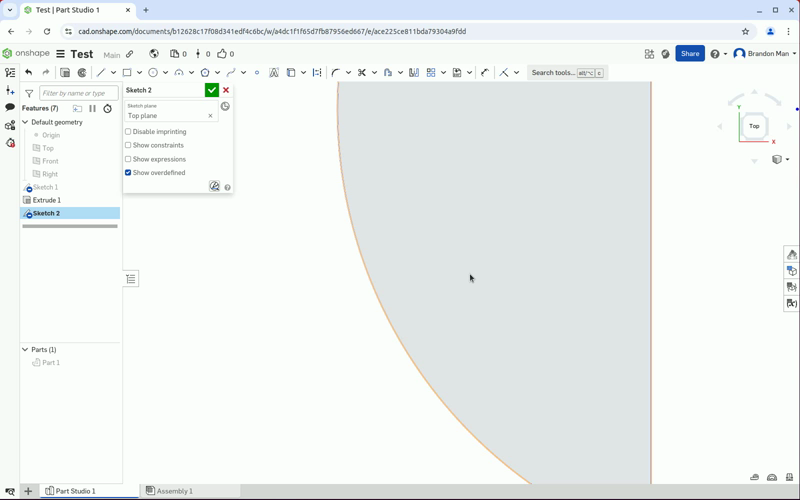
scroll(-6)
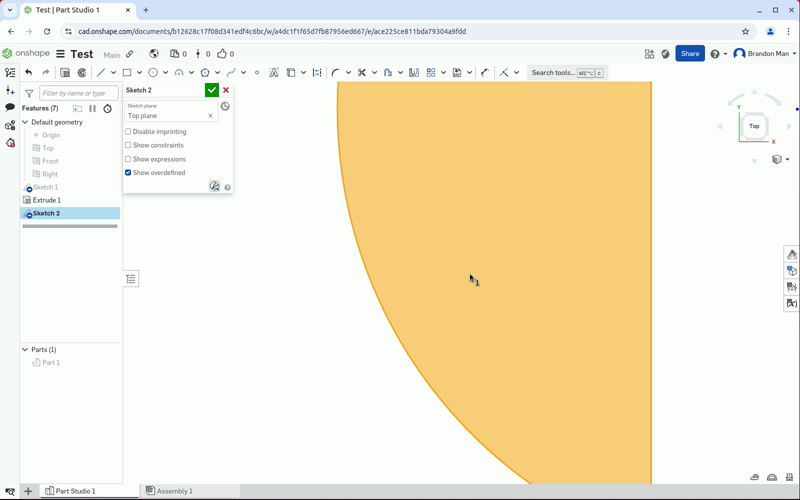
scroll(-6)
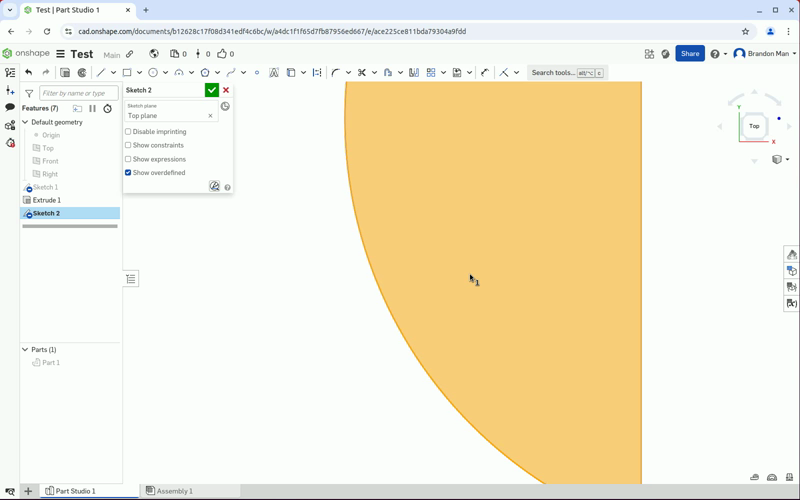
scroll(-6)
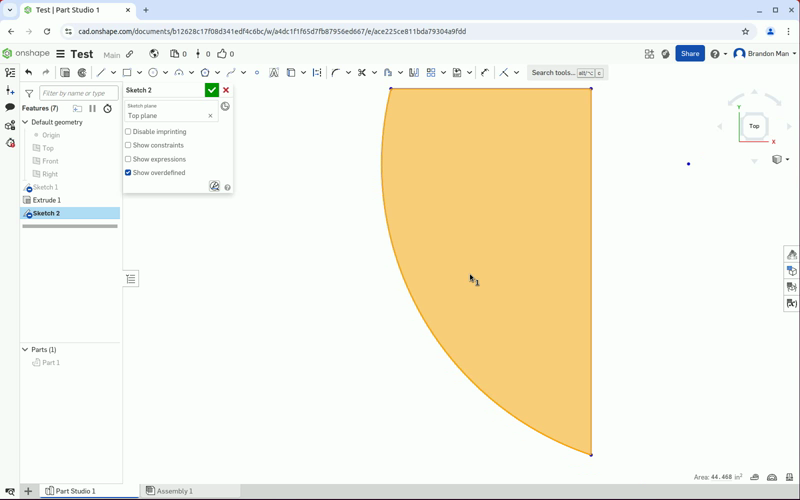
scroll(-6)
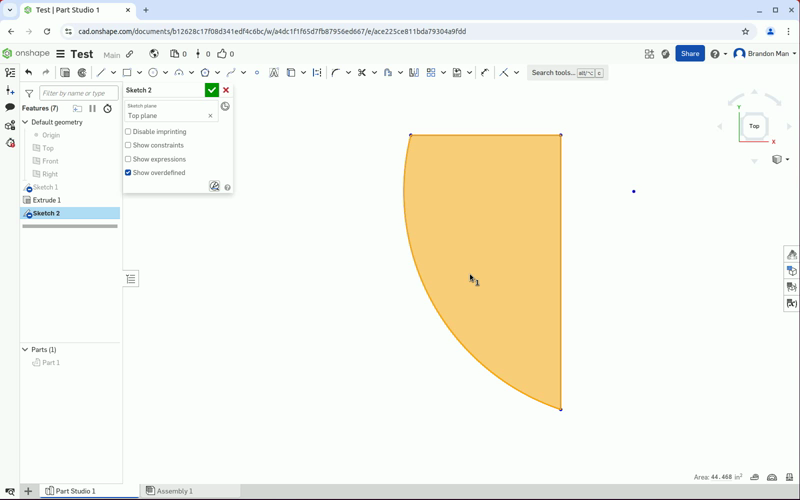
scroll(-6)
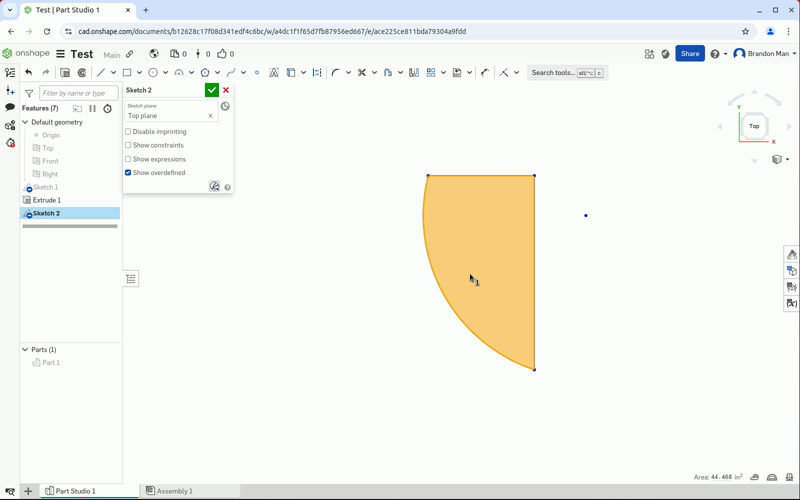
scroll(-6)
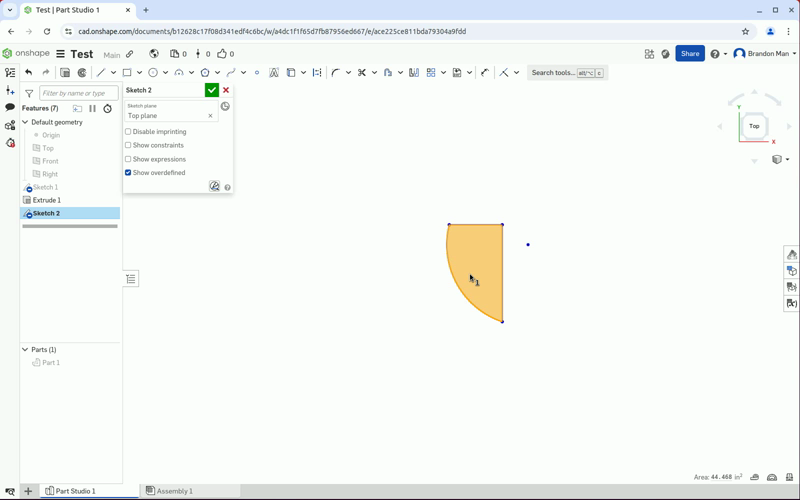
scroll(-6)
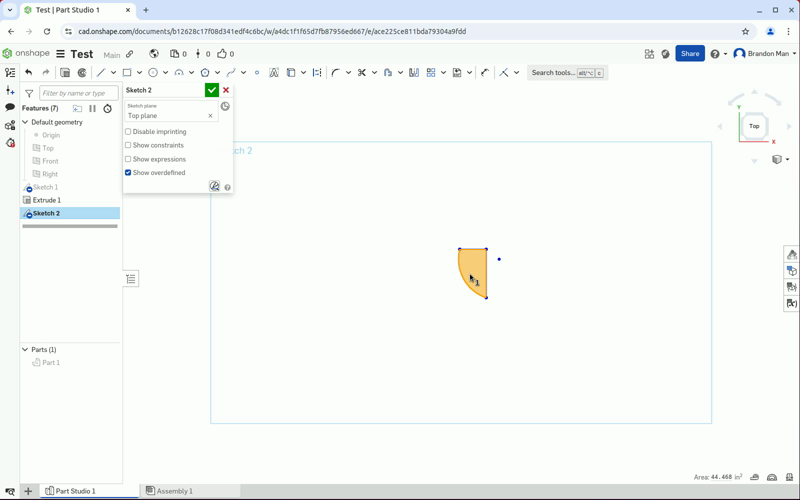
mouse_move(73, 352)
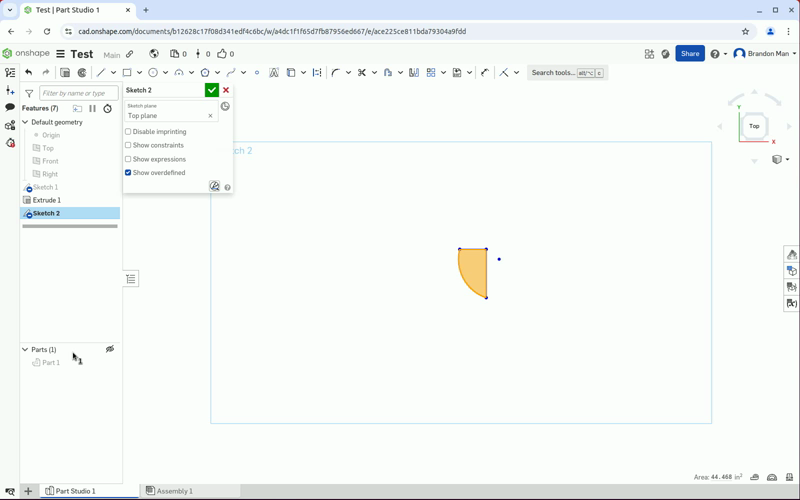
key(shift+y)
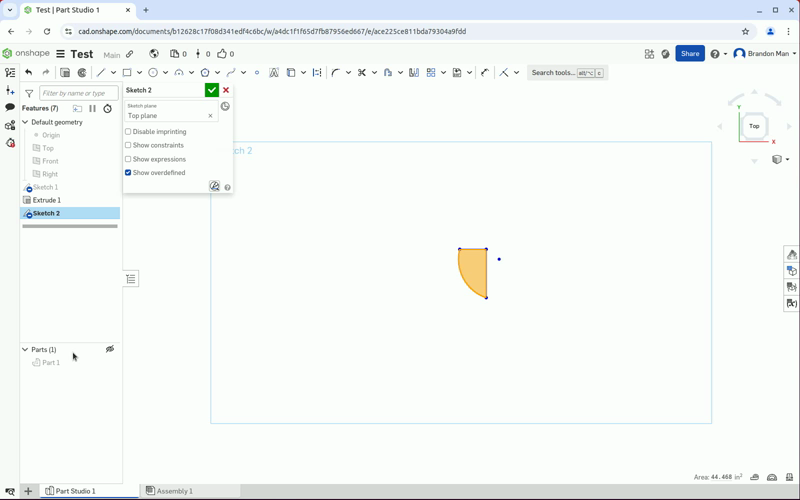
key(shift+e)
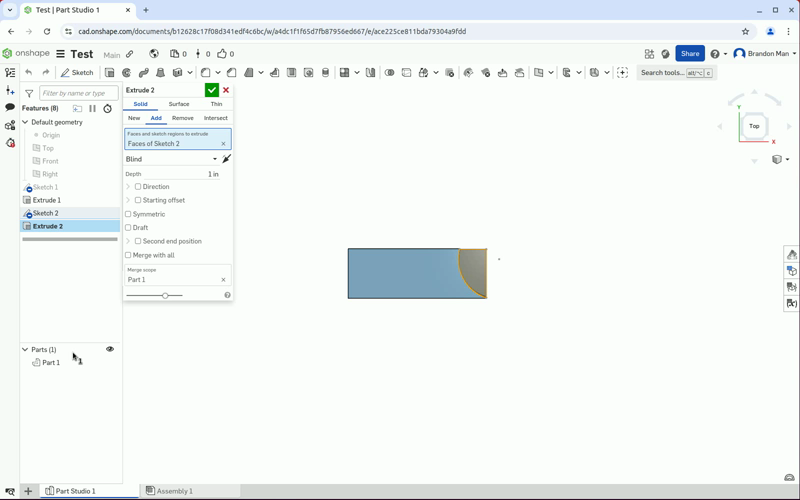
mouse_move(143, 106)
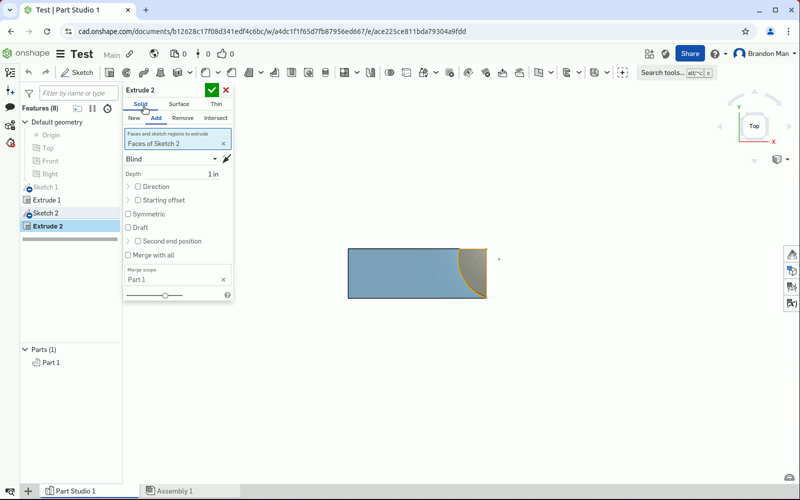
click(143, 106)
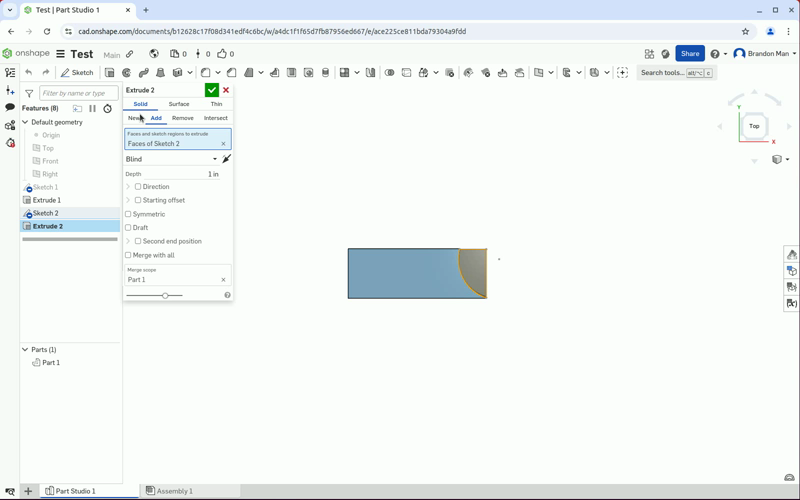
mouse_move(137, 120)
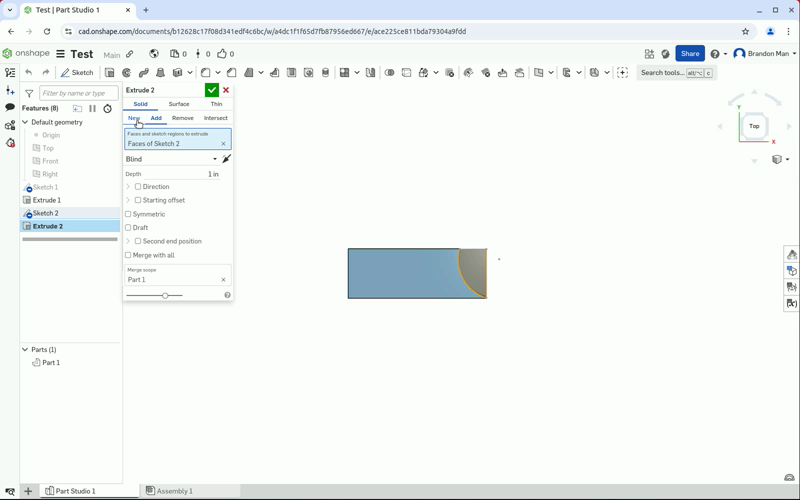
click(137, 120)
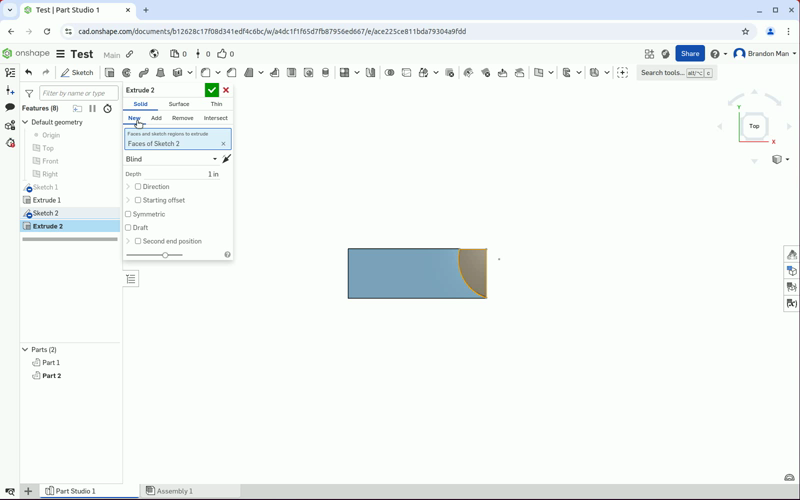
key(tab, 4)
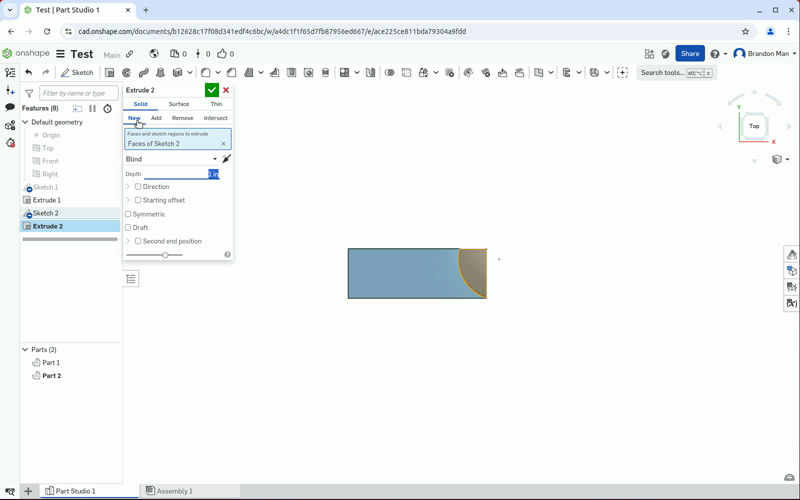
text(5.296)
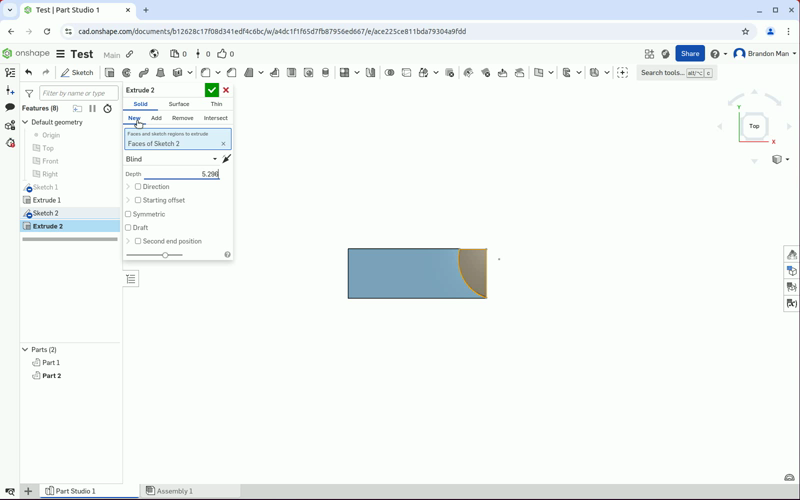
key(enter)
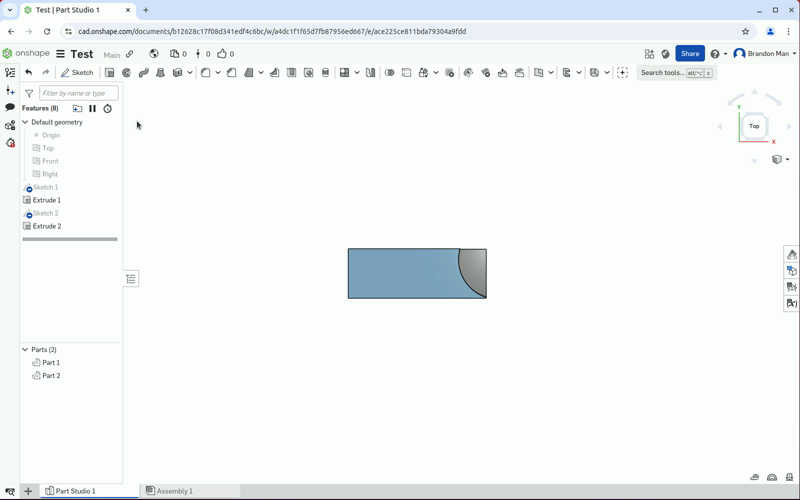
key(shift+h)
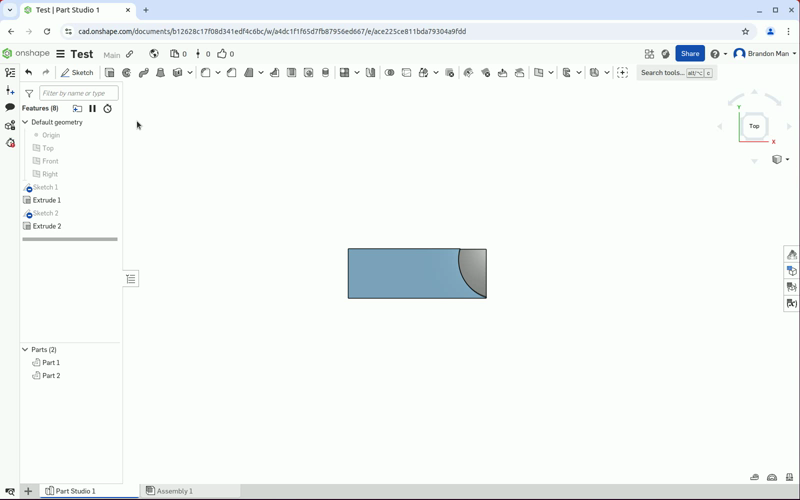
key(shift+h)
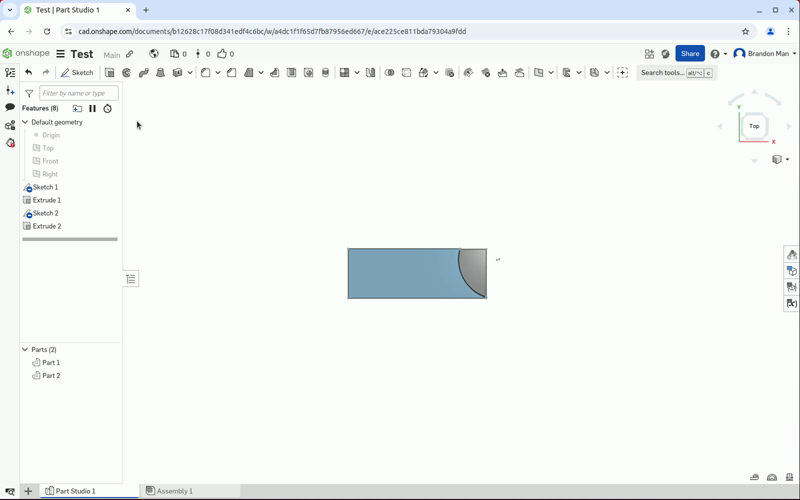
key(shift+7)
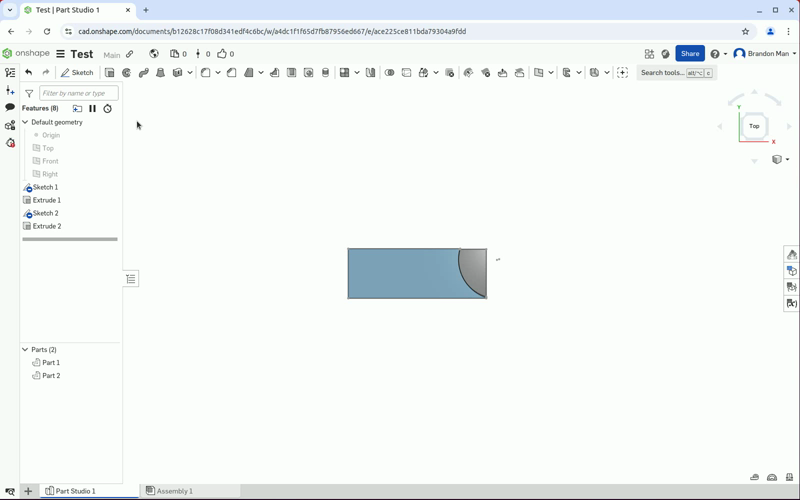
key(up, 3)
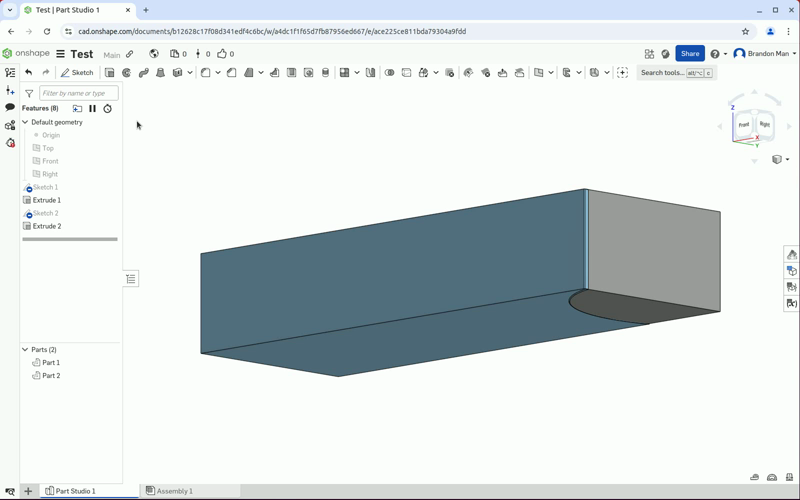
key(left, 3)
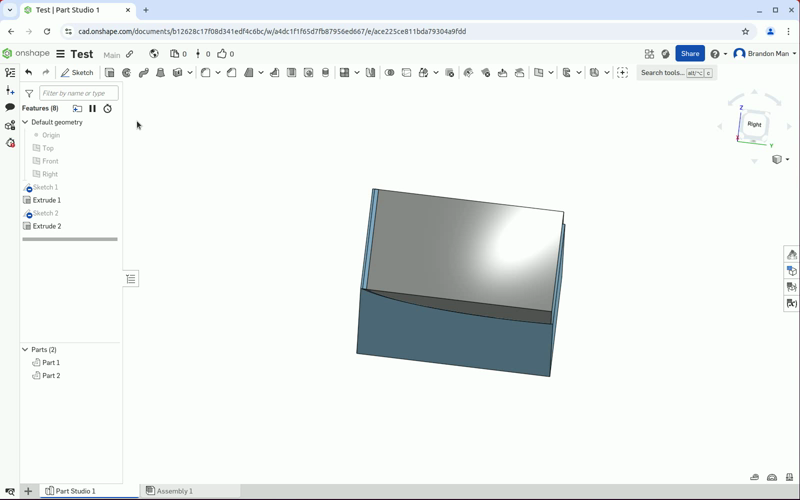
key(right, 3)
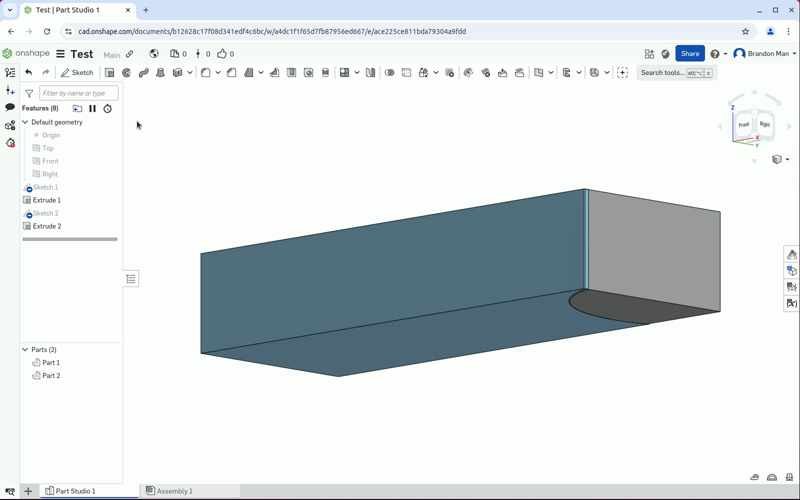
key(down, 3)
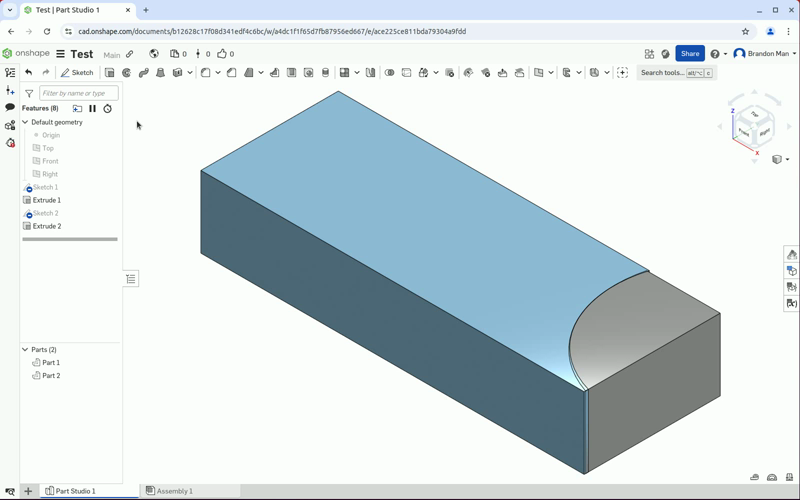
mouse_move(73, 189)
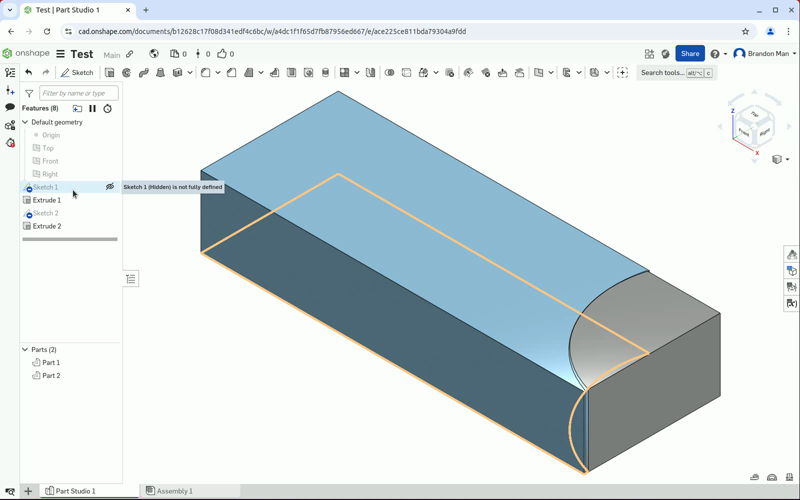
click(73, 189)